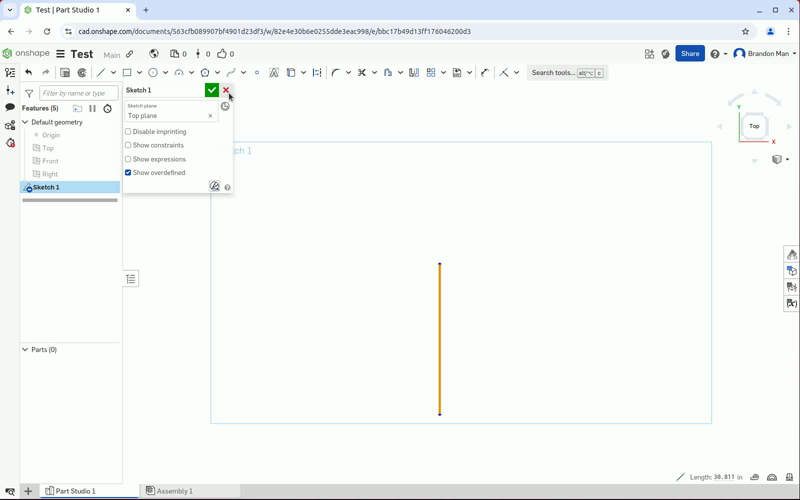
key(shift+h)
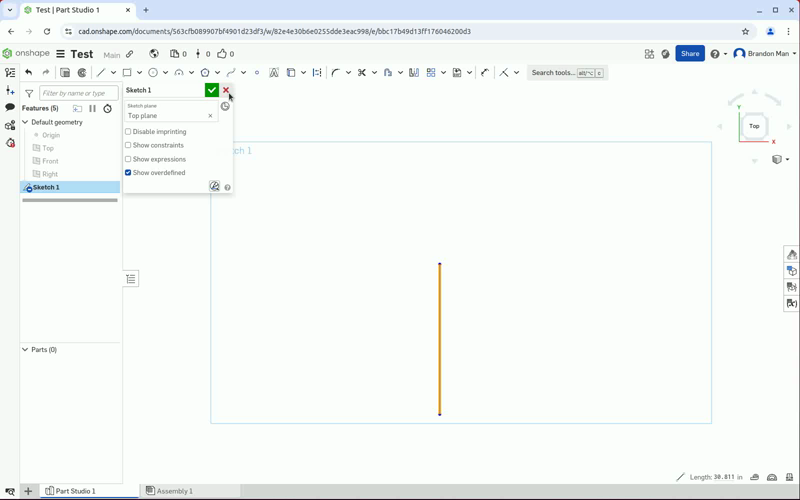
key(shift+s)
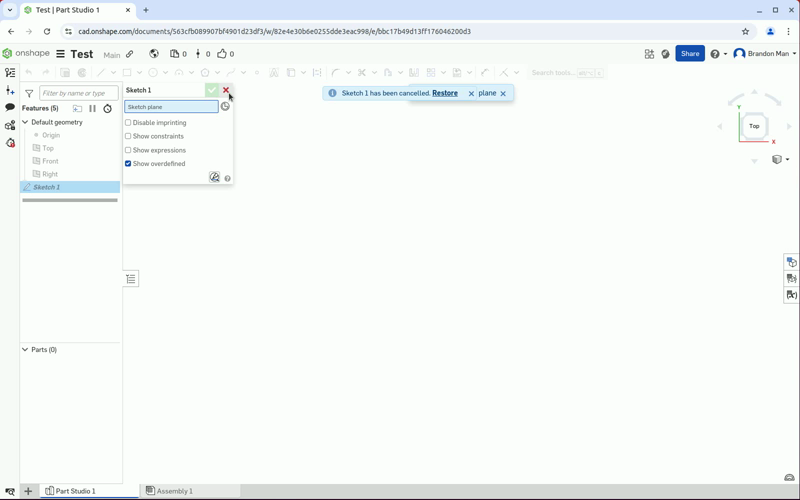
mouse_move(73, 150)
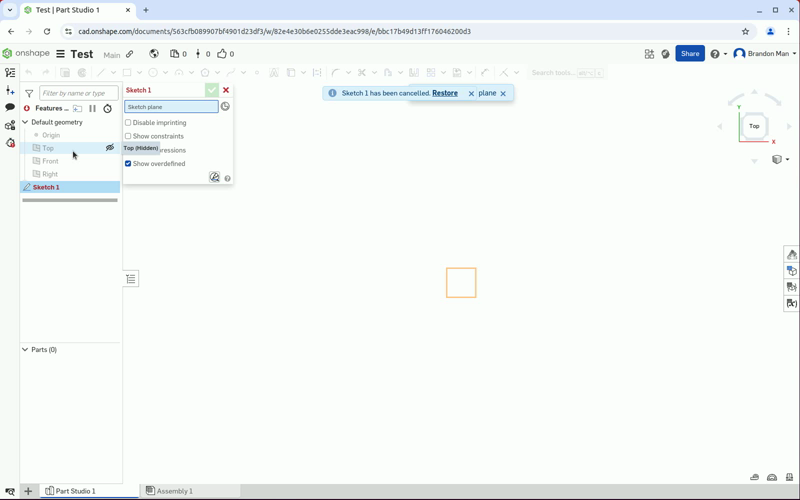
click(73, 150)
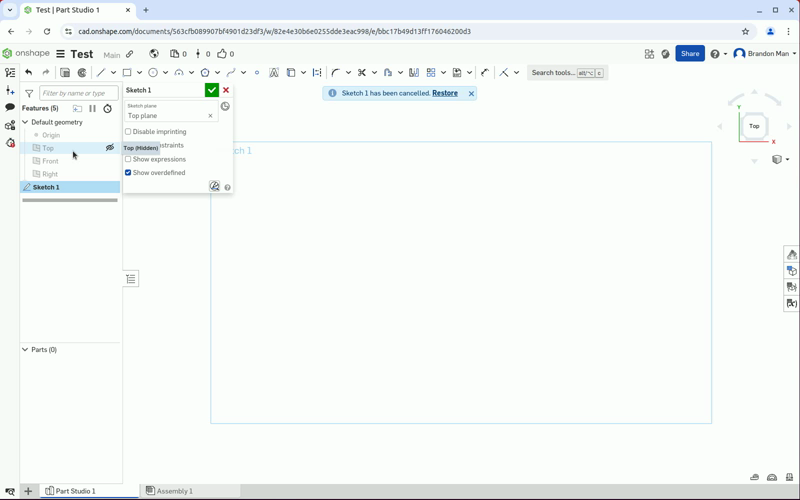
mouse_move(73, 352)
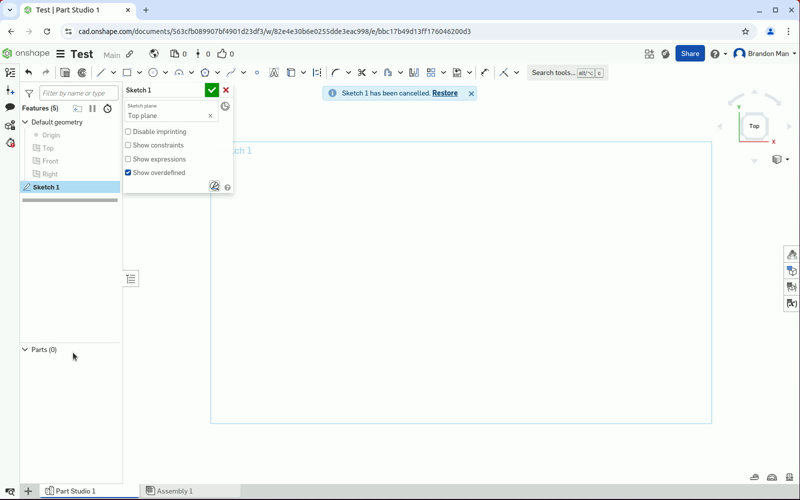
key(y)
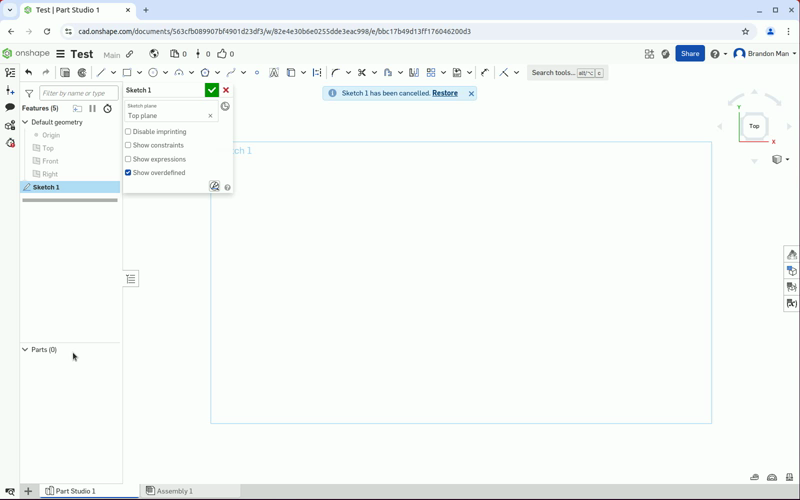
key(c)
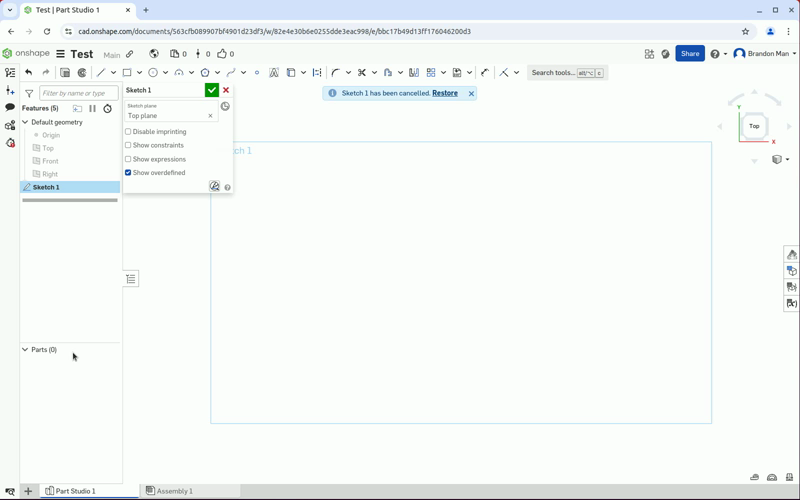
key_down(shift)
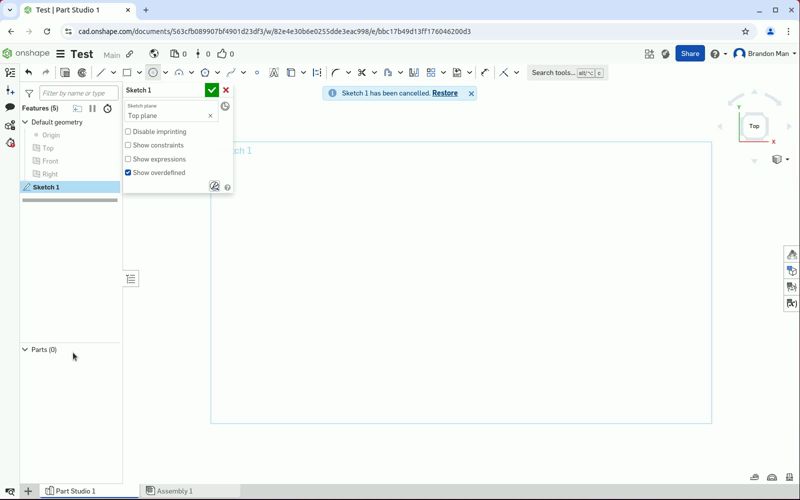
mouse_move(461, 282)
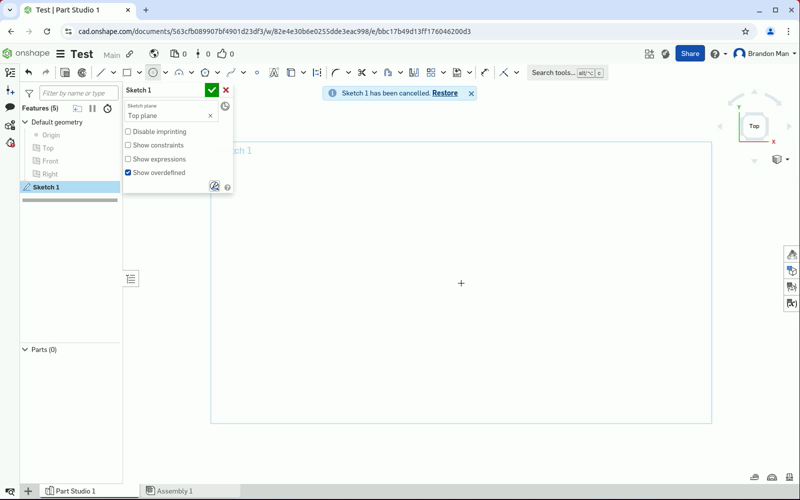
click(461, 282)
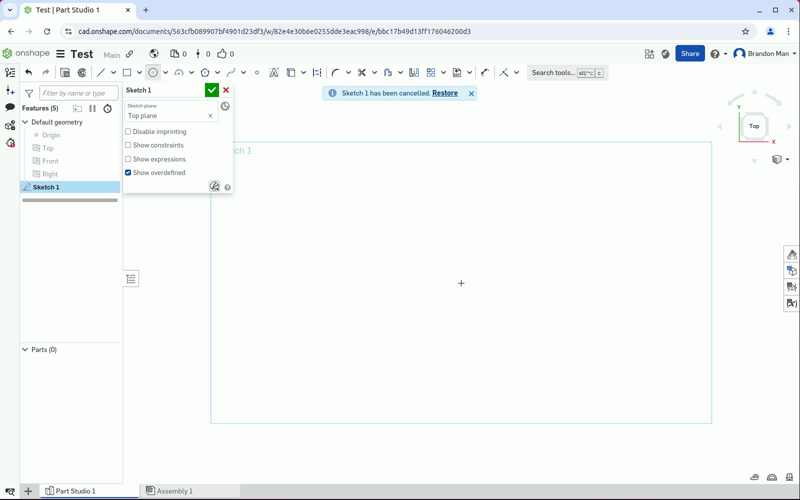
key_up(shift)
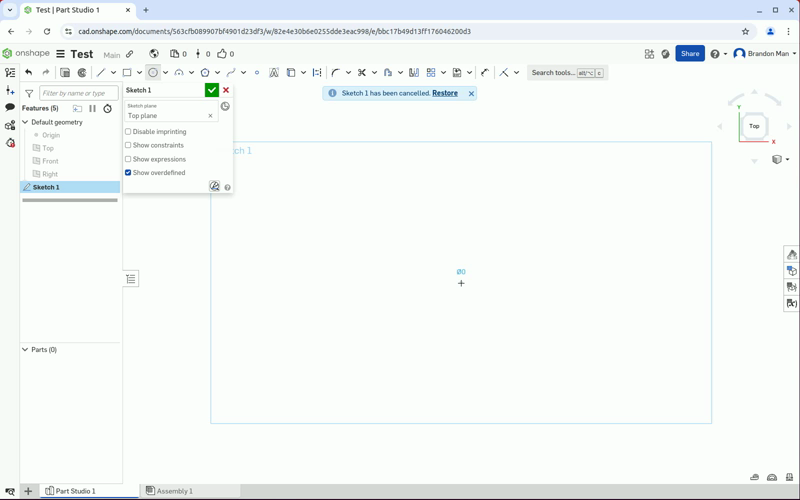
mouse_move(574, 282)
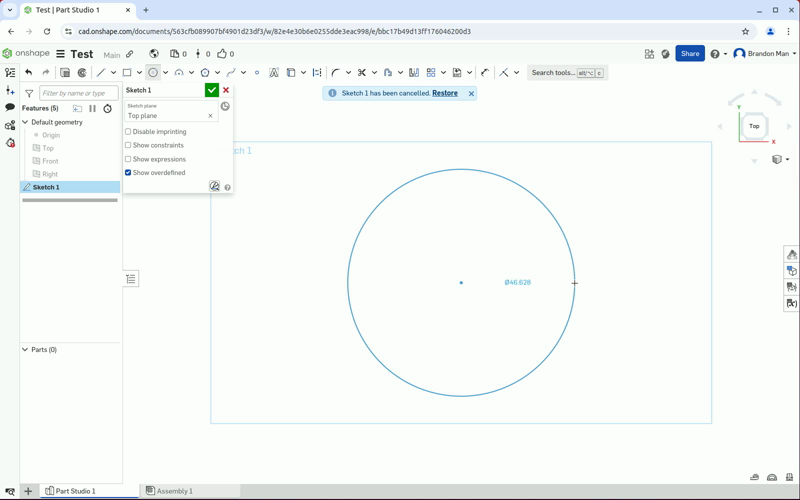
click(574, 282)
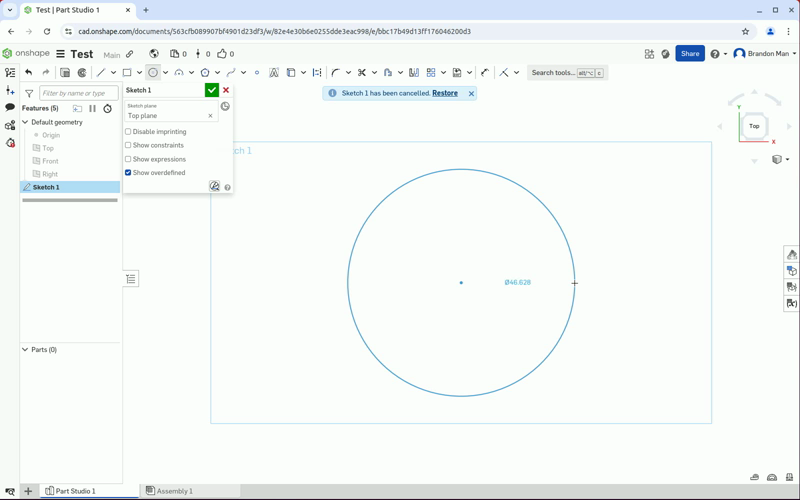
key(esc)
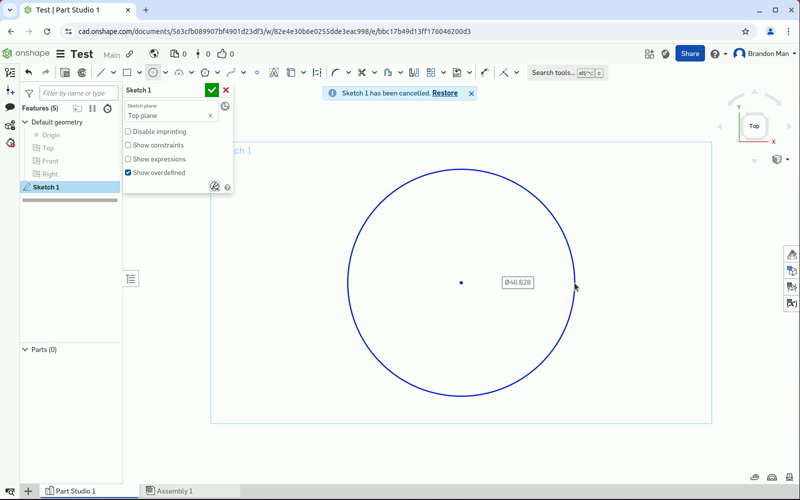
key(c)
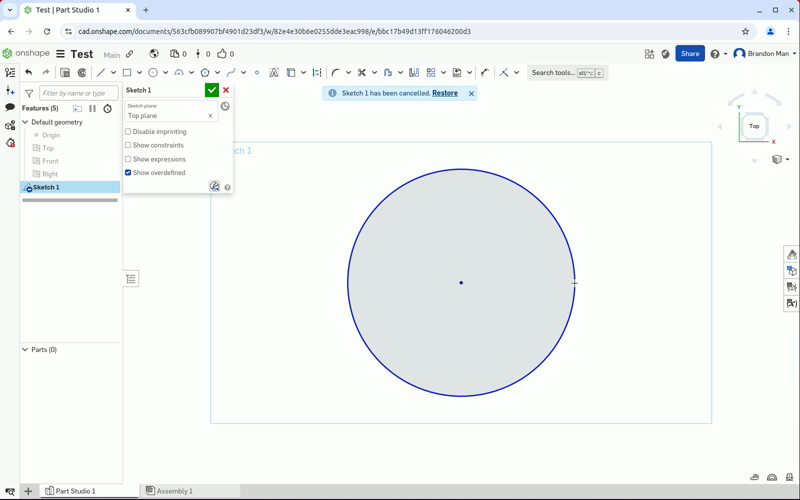
key_down(shift)
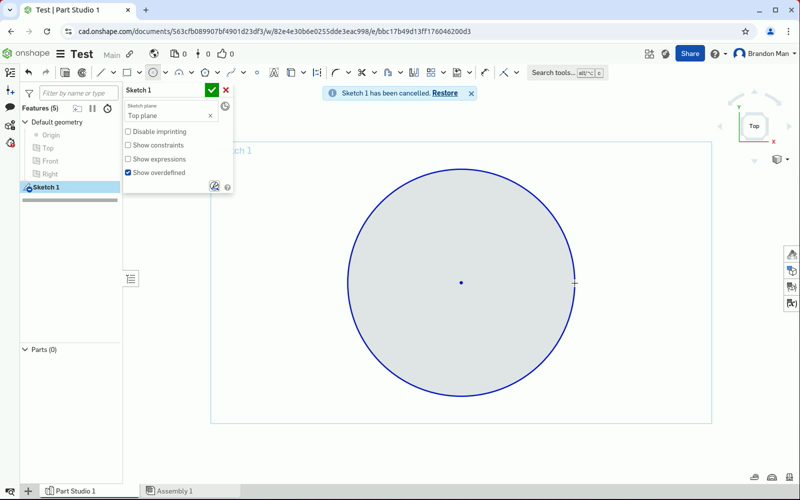
mouse_move(461, 282)
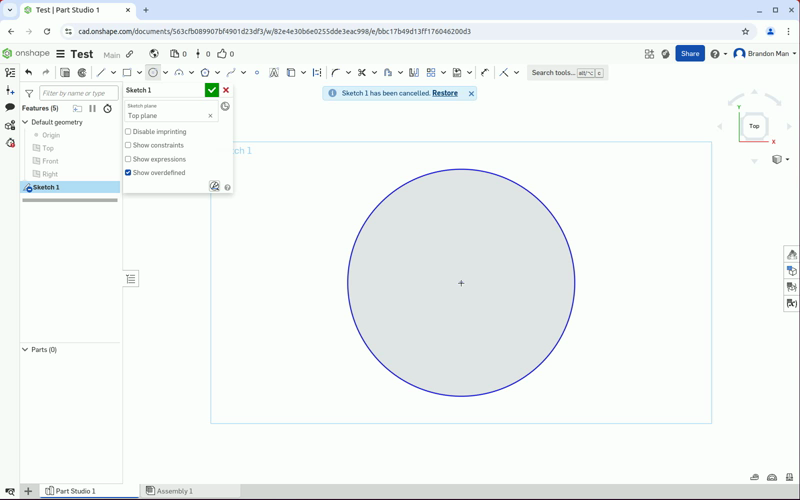
click(461, 282)
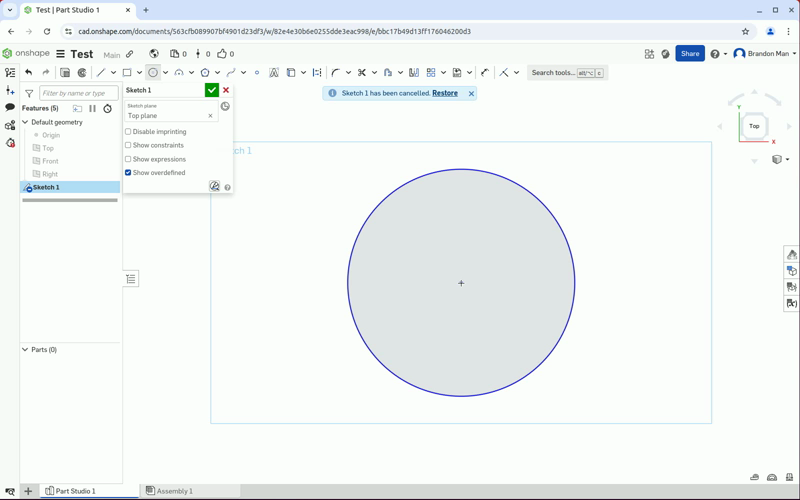
key_up(shift)
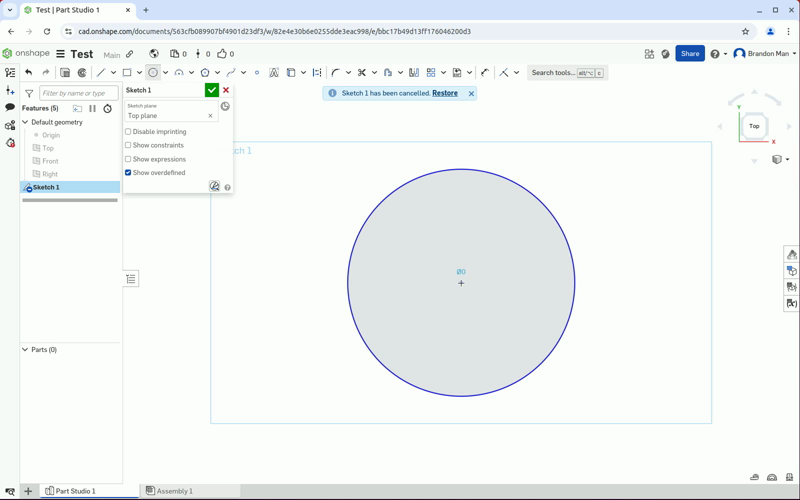
mouse_move(546, 282)
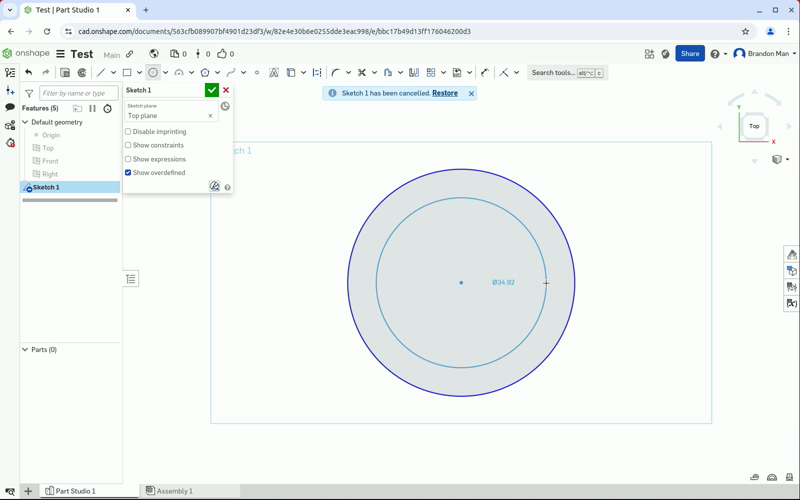
click(546, 282)
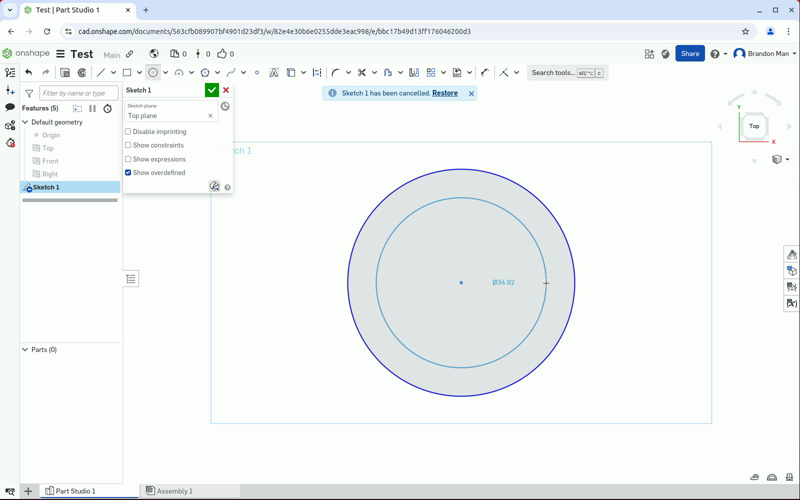
key(esc)
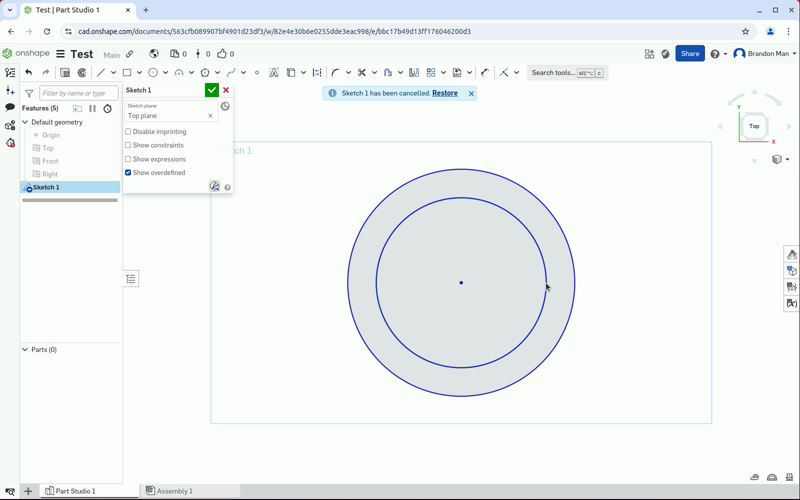
mouse_move(375, 330)
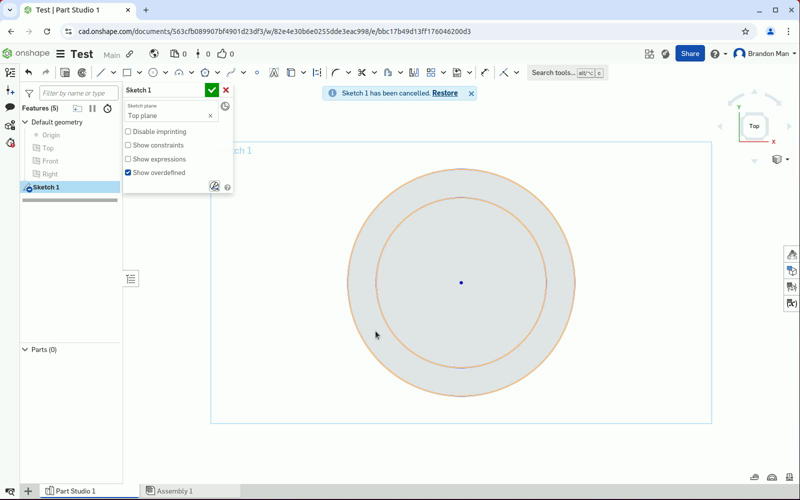
click(375, 330)
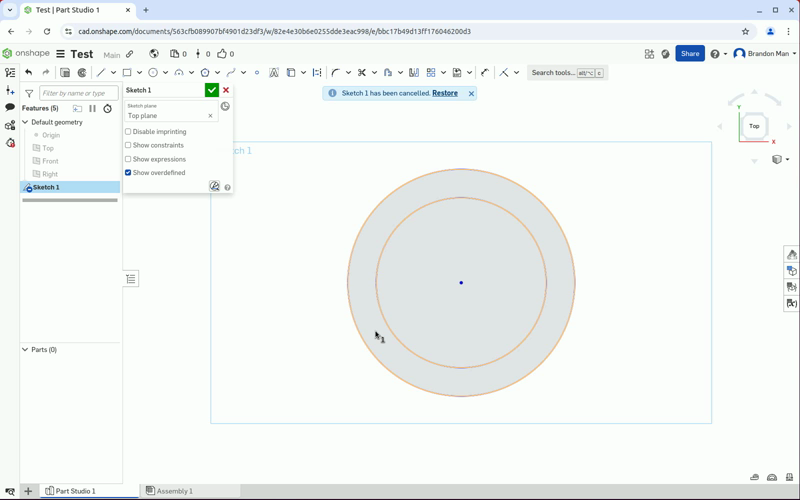
mouse_move(73, 352)
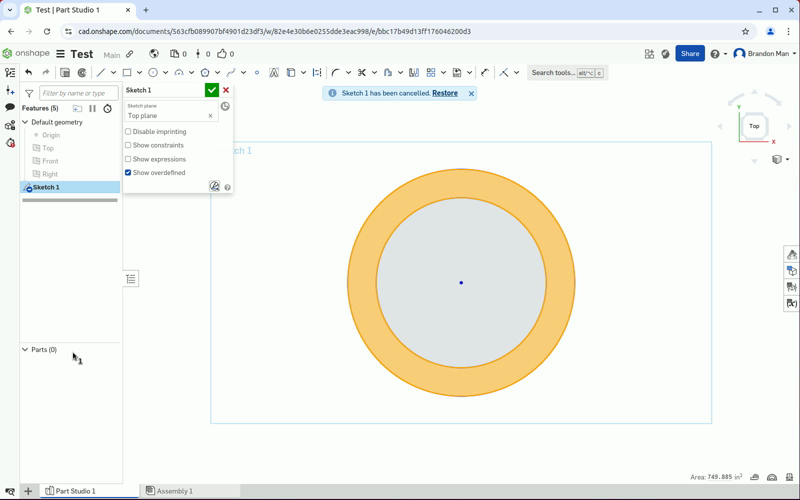
key(shift+y)
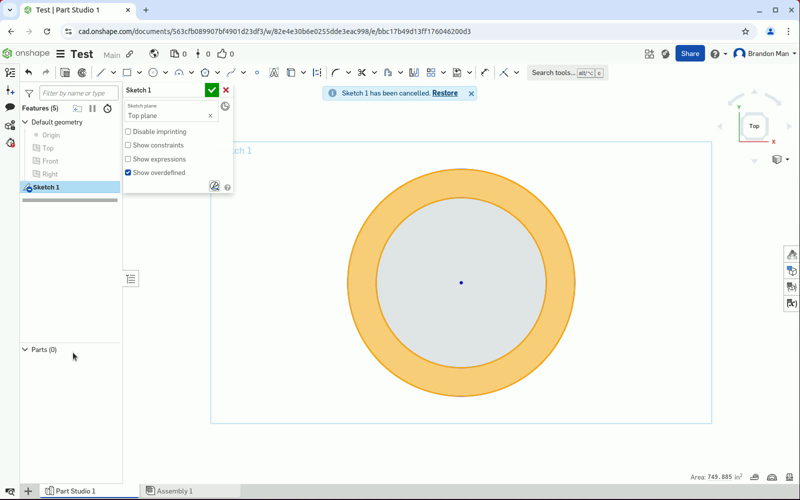
key(shift+e)
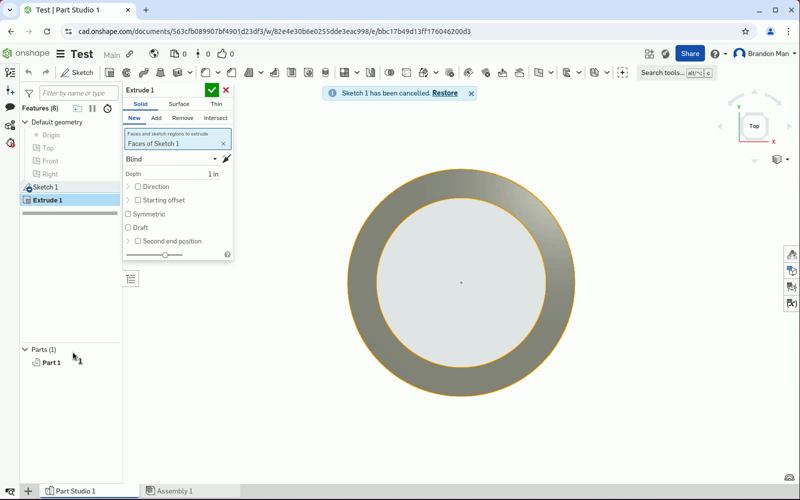
mouse_move(143, 106)
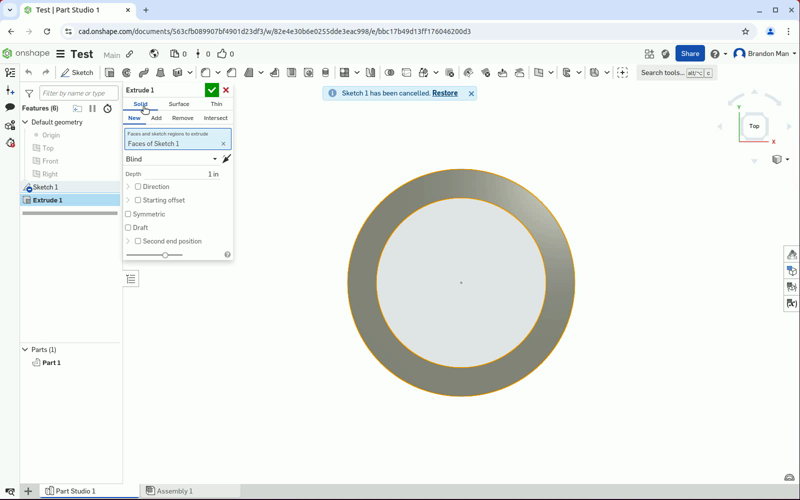
click(143, 106)
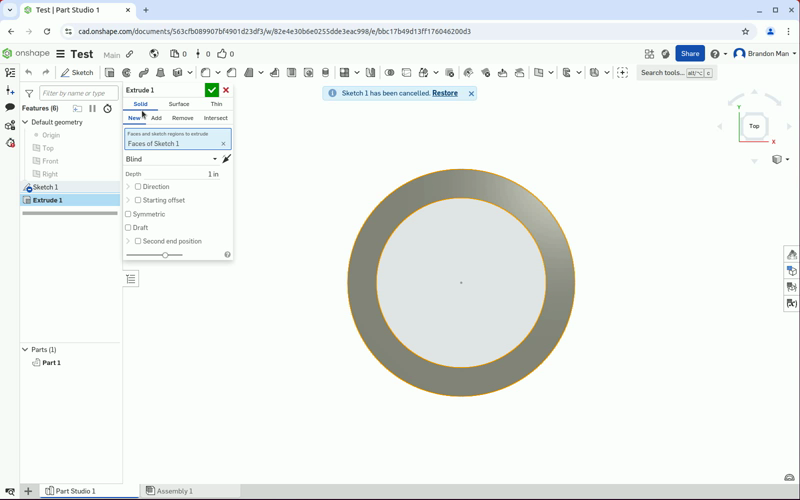
mouse_move(137, 120)
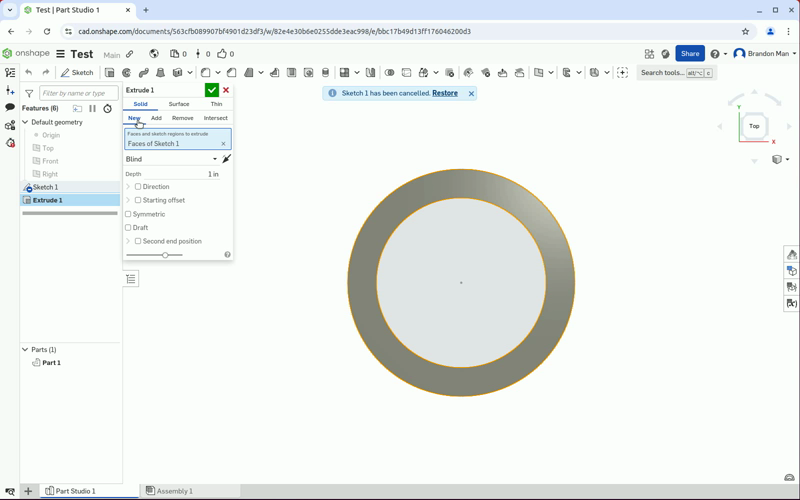
click(137, 120)
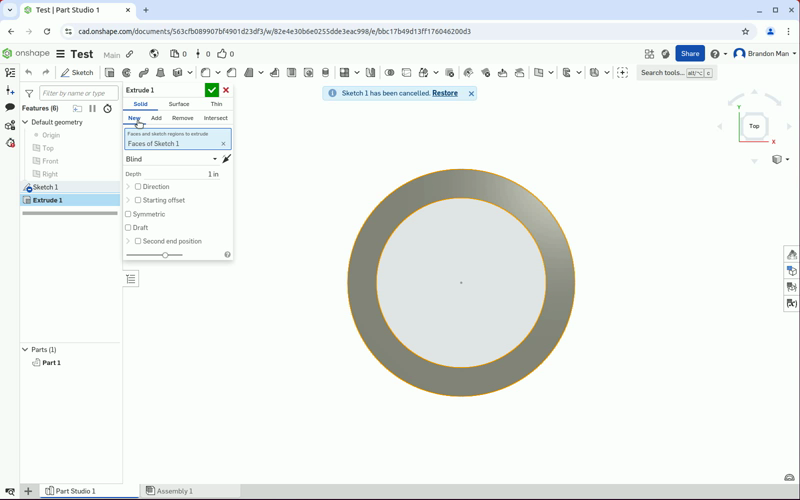
key(tab, 4)
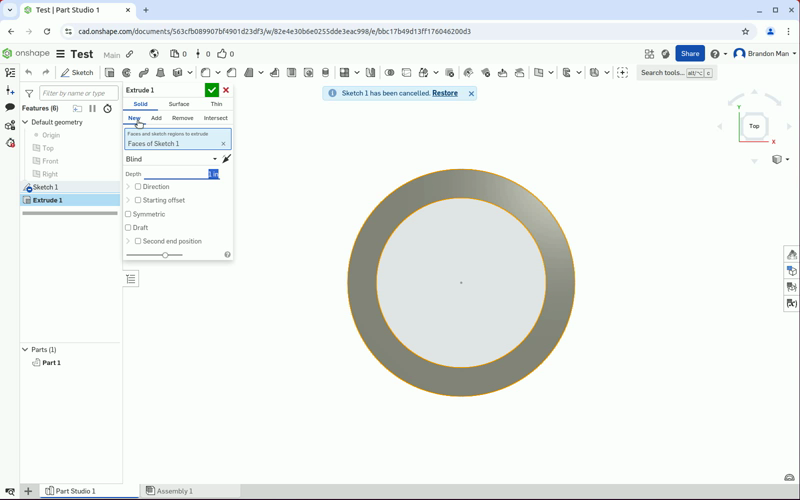
text(2.407)
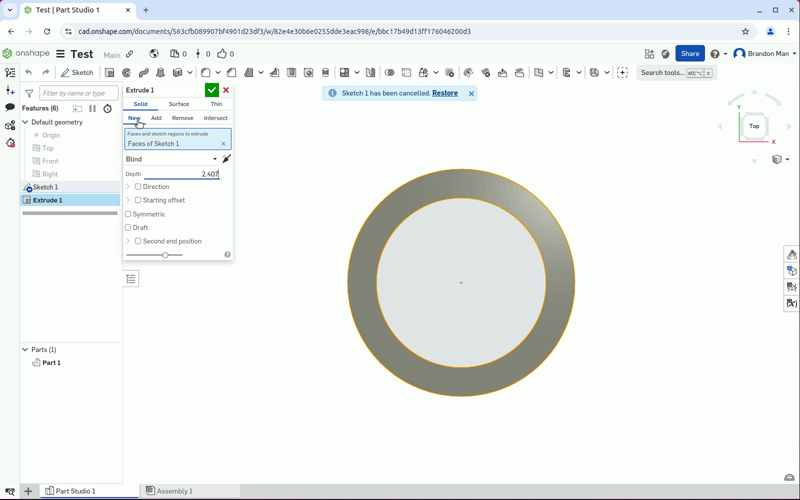
key(enter)
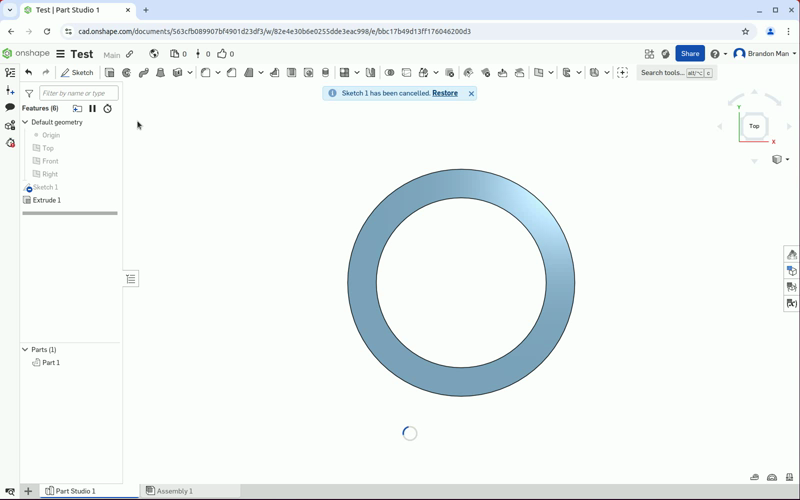
key(shift+h)
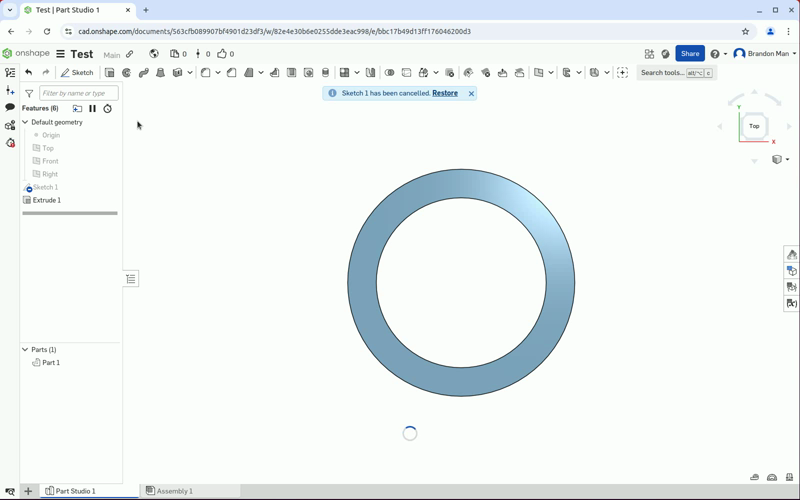
key(shift+h)
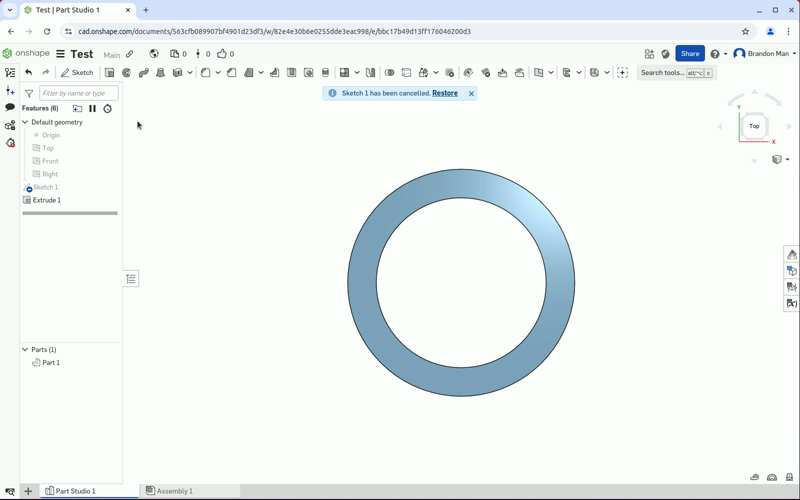
mouse_move(73, 189)
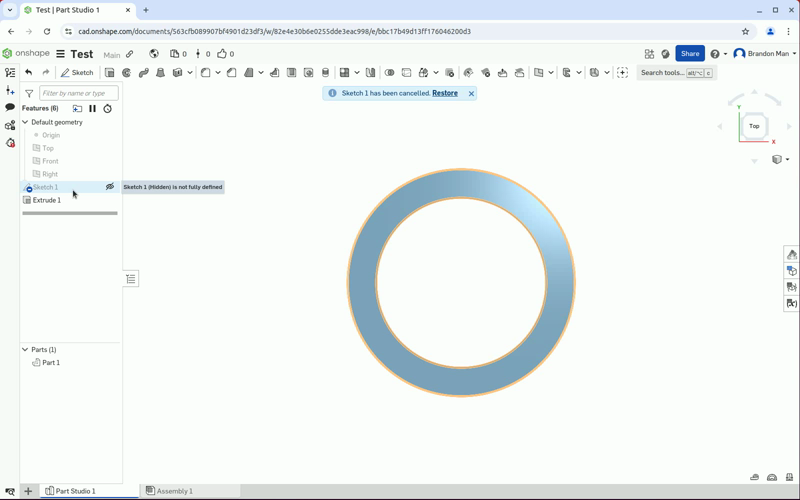
click(73, 189)
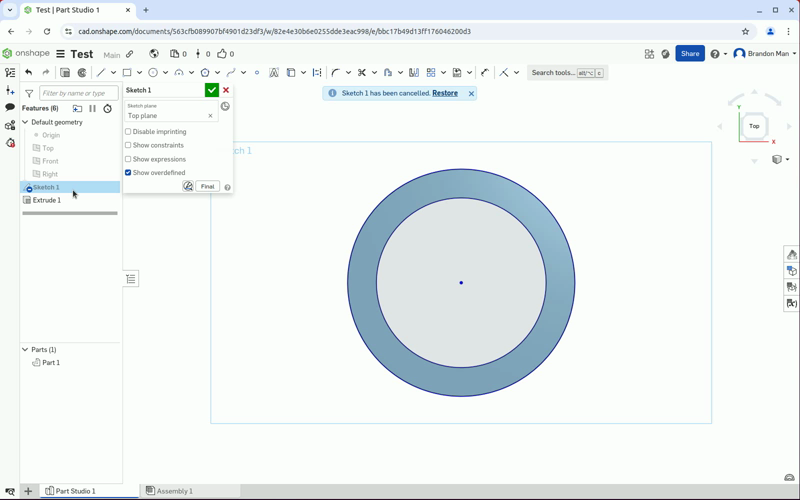
mouse_move(229, 92)
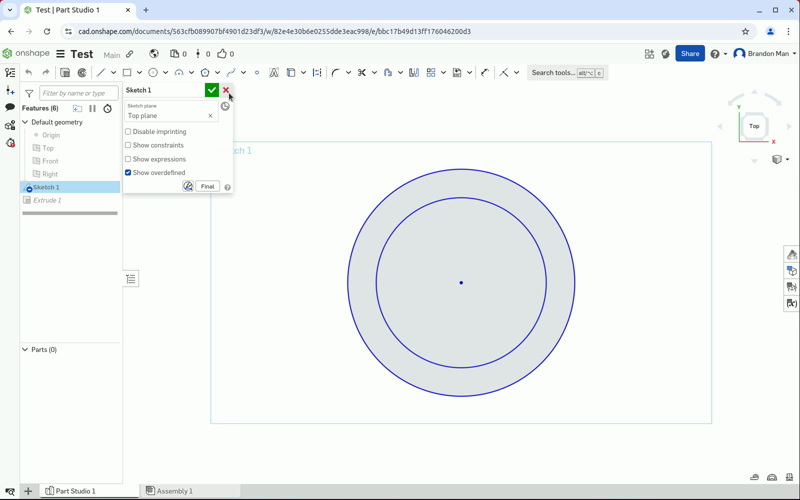
click(229, 92)
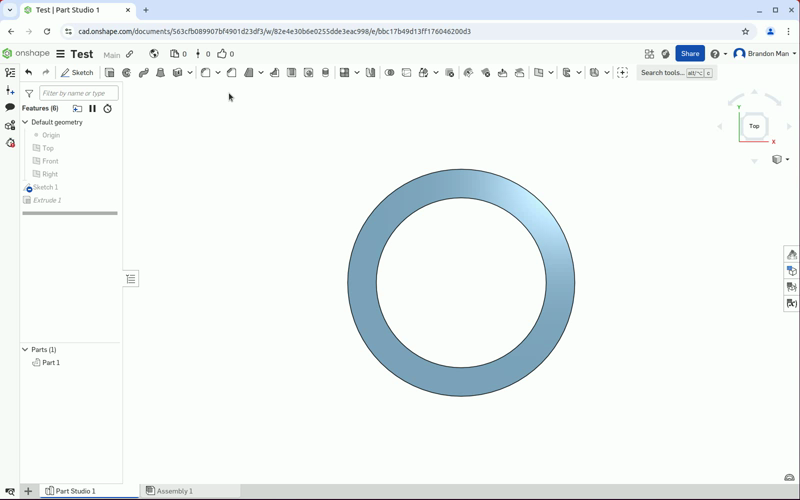
mouse_move(541, 75)
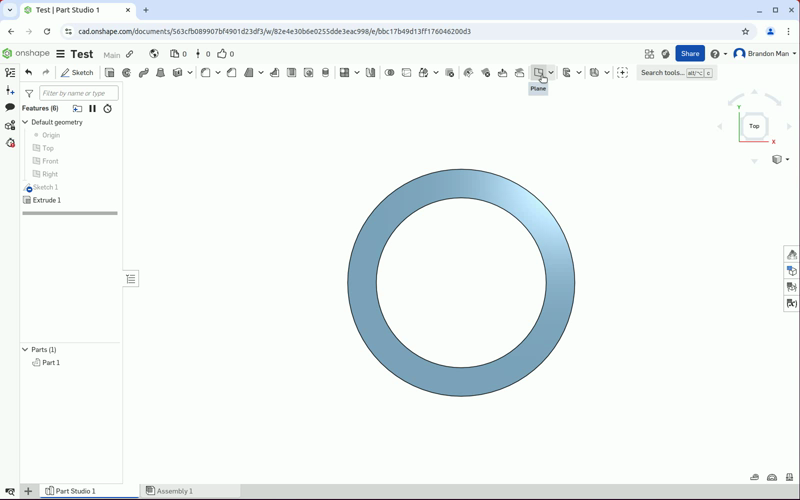
click(541, 75)
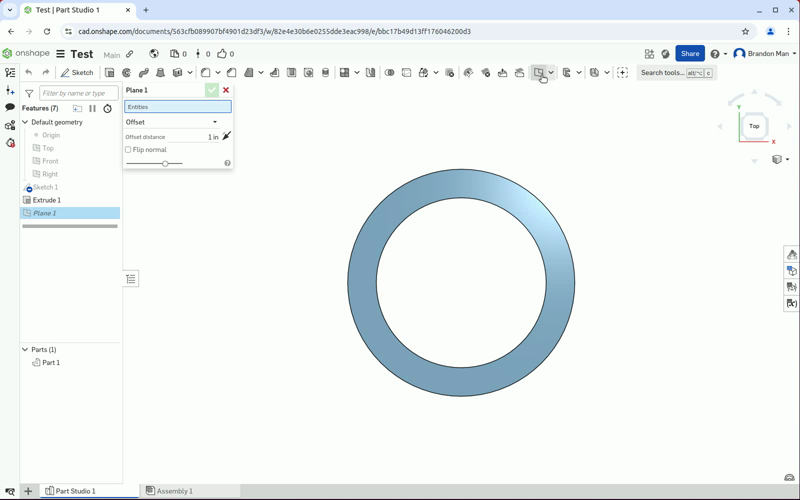
mouse_move(73, 150)
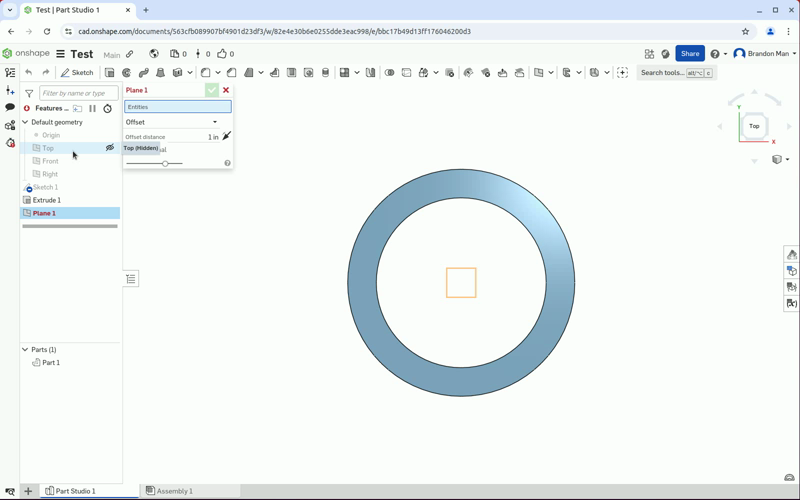
click(73, 150)
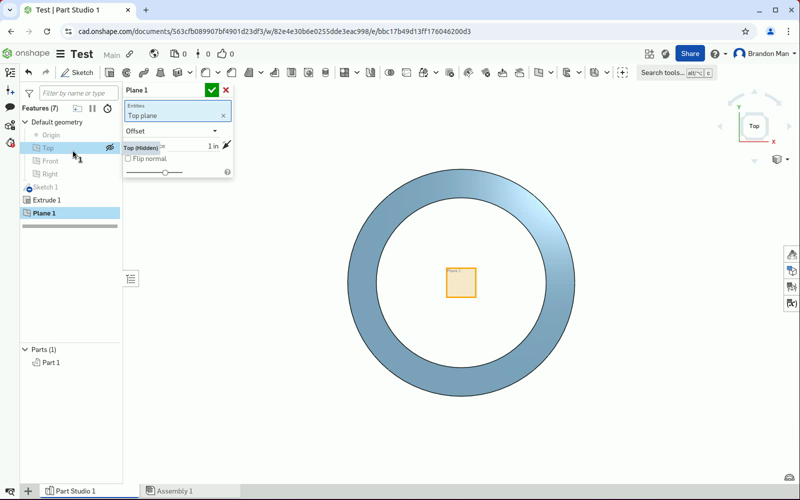
key(tab, 2)
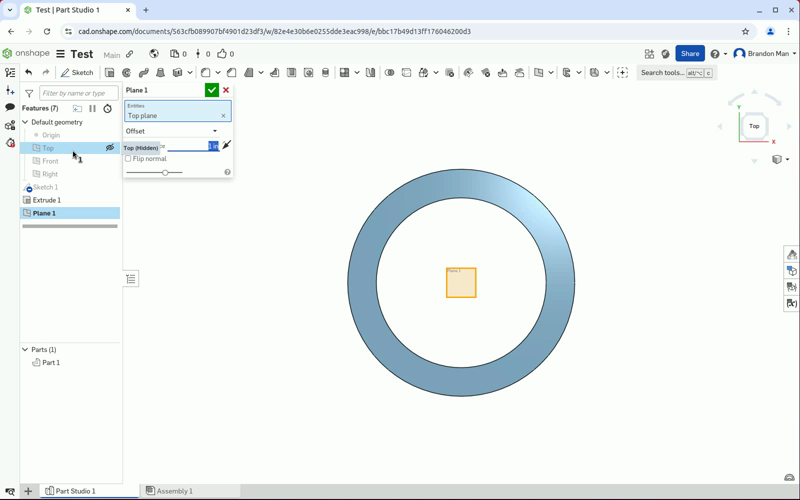
text(2.403)
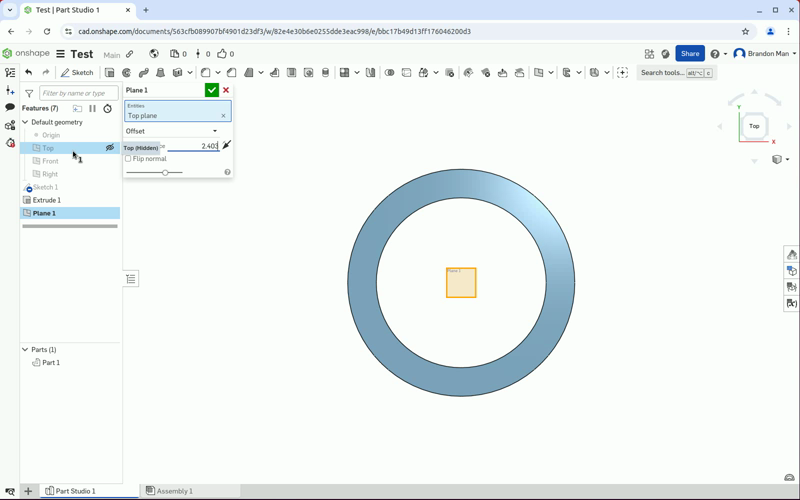
key(enter, 2)
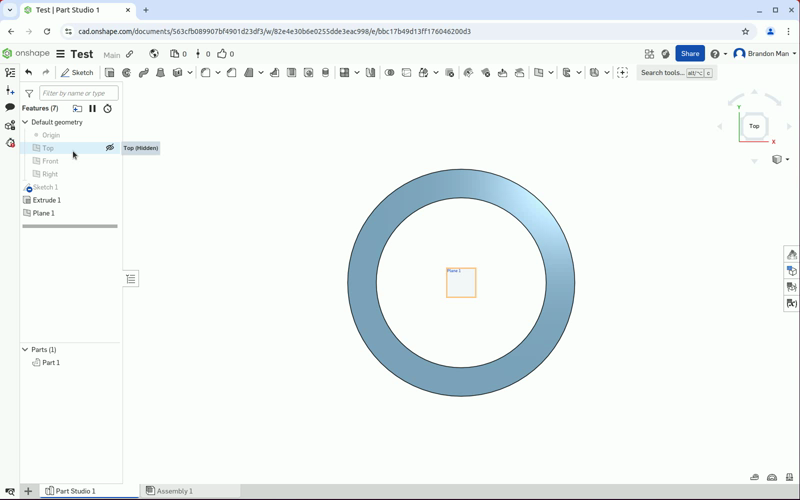
key(shift+s)
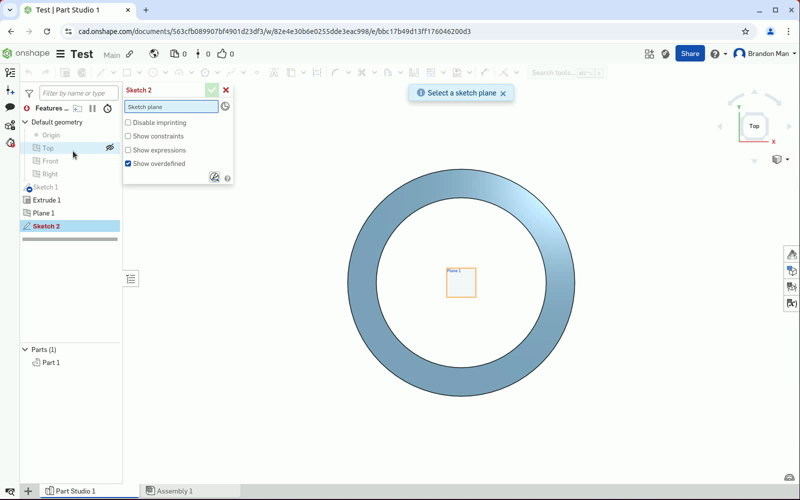
mouse_move(73, 215)
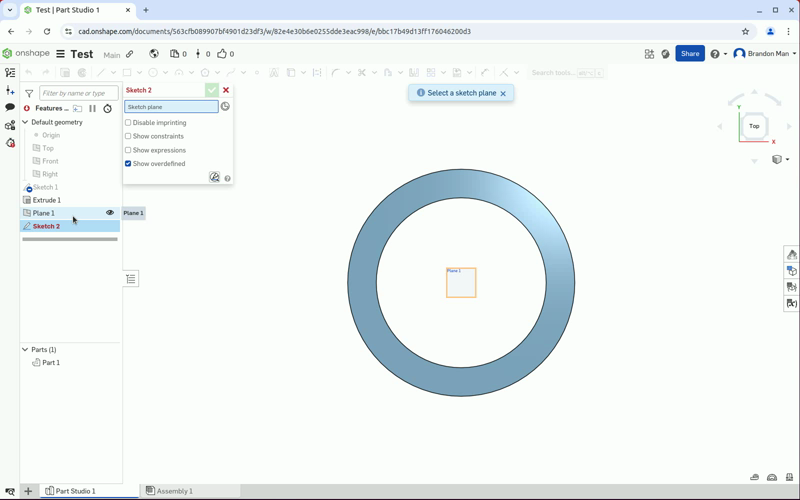
click(73, 215)
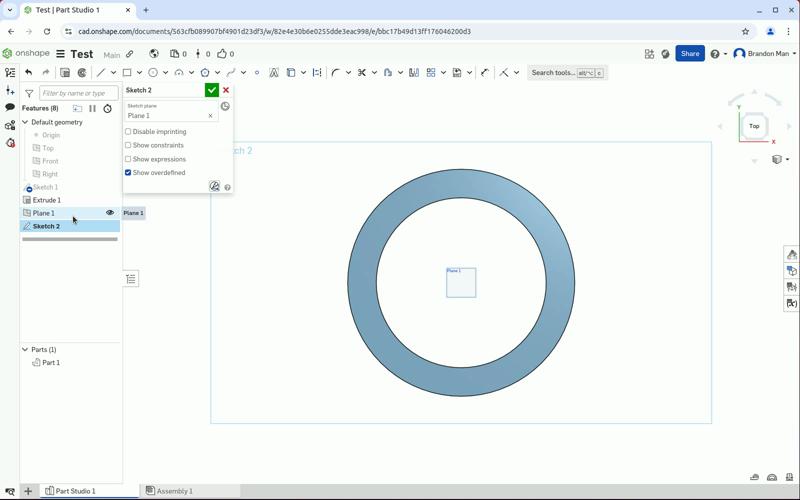
mouse_move(73, 352)
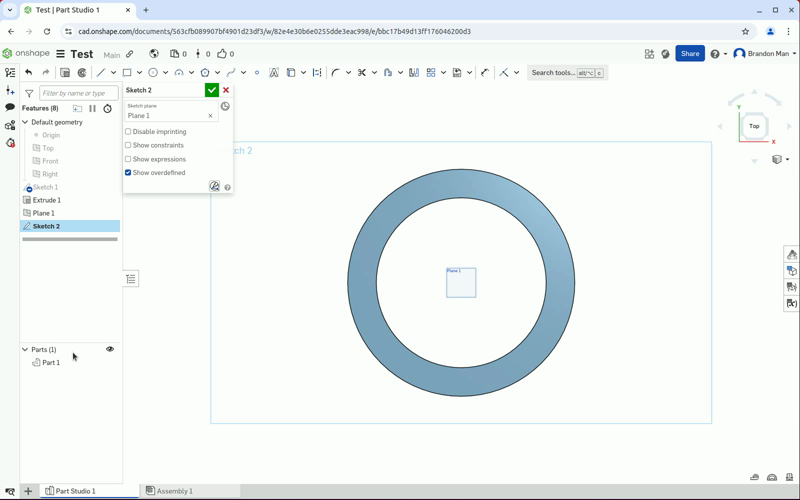
key(y)
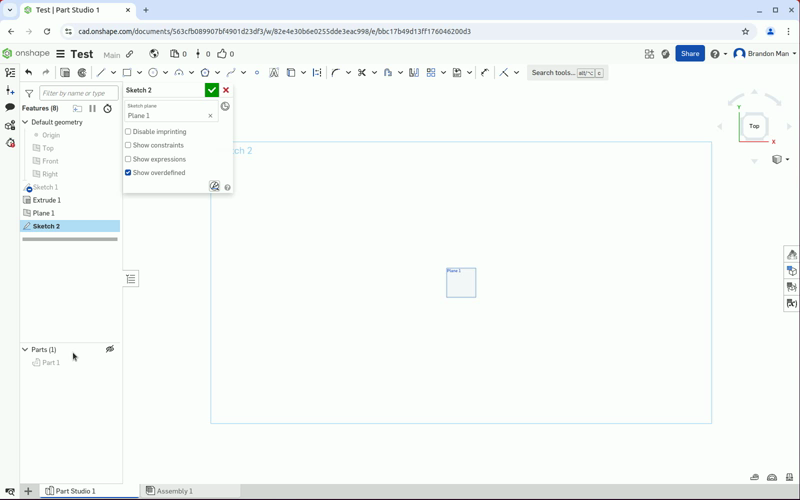
key(c)
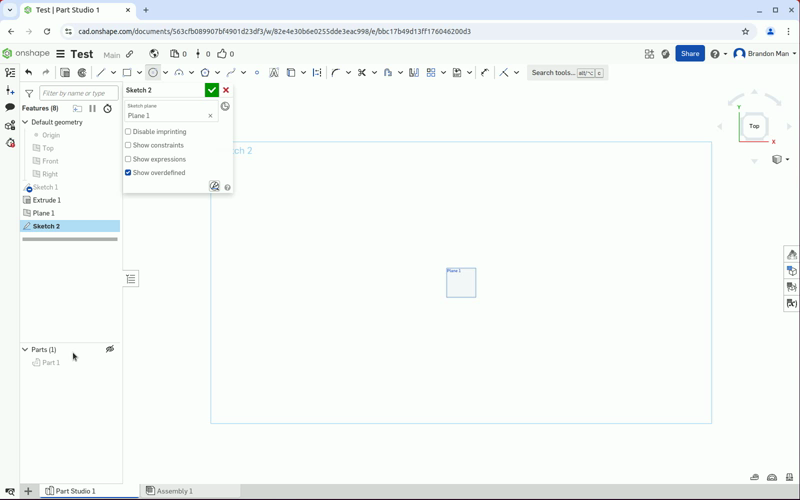
key_down(shift)
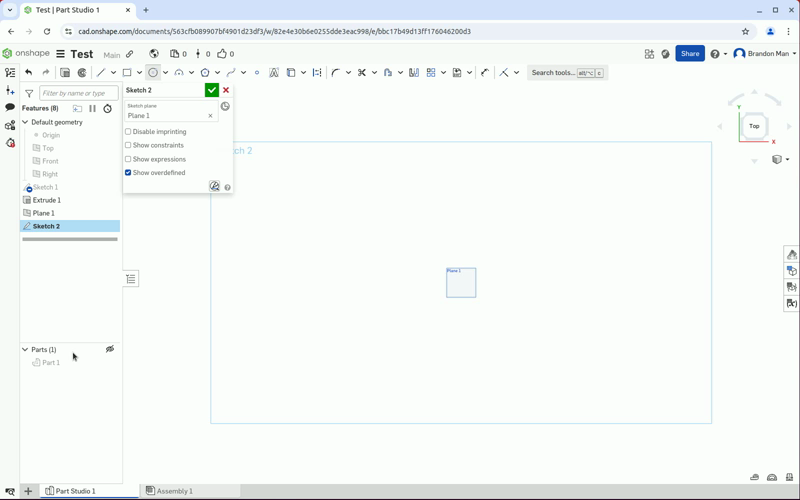
mouse_move(461, 282)
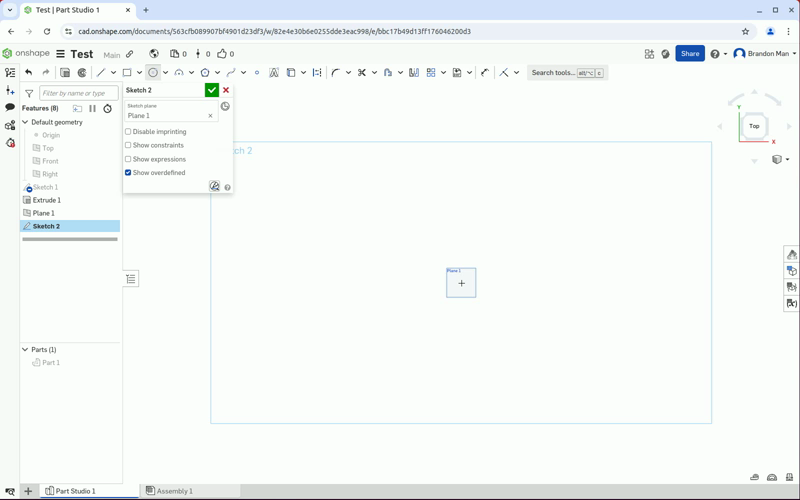
click(461, 282)
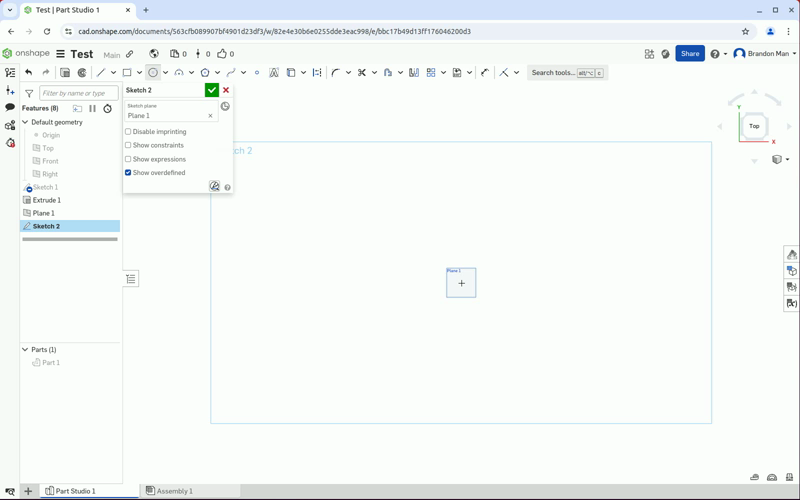
key_up(shift)
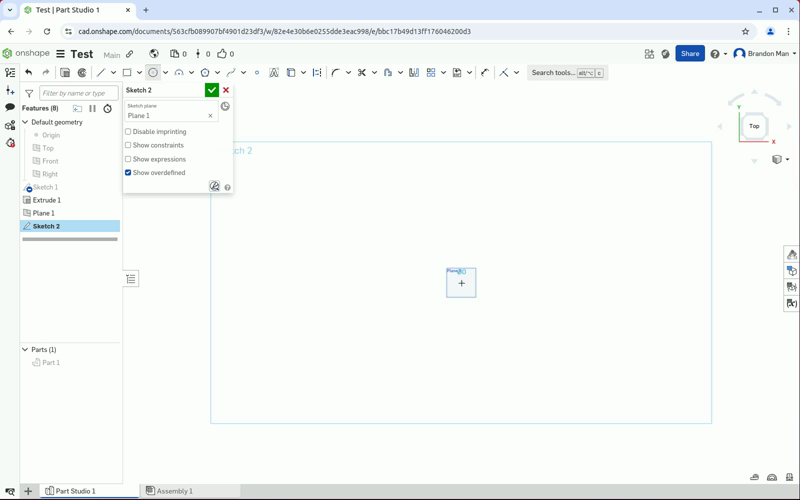
mouse_move(549, 282)
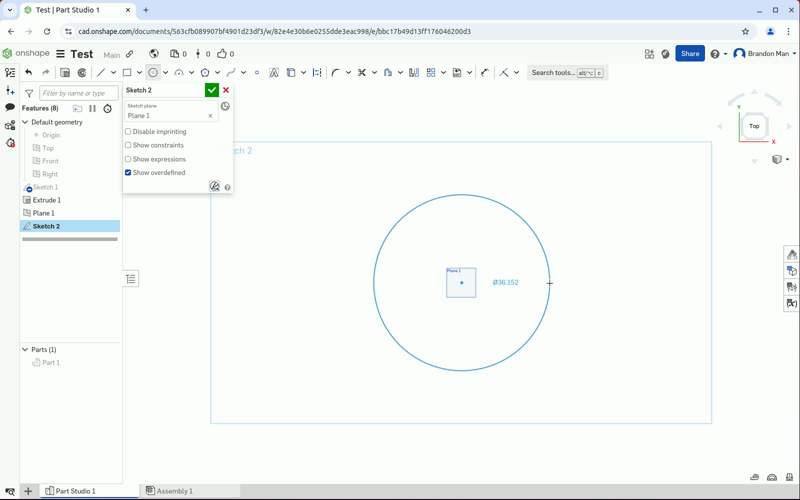
click(549, 282)
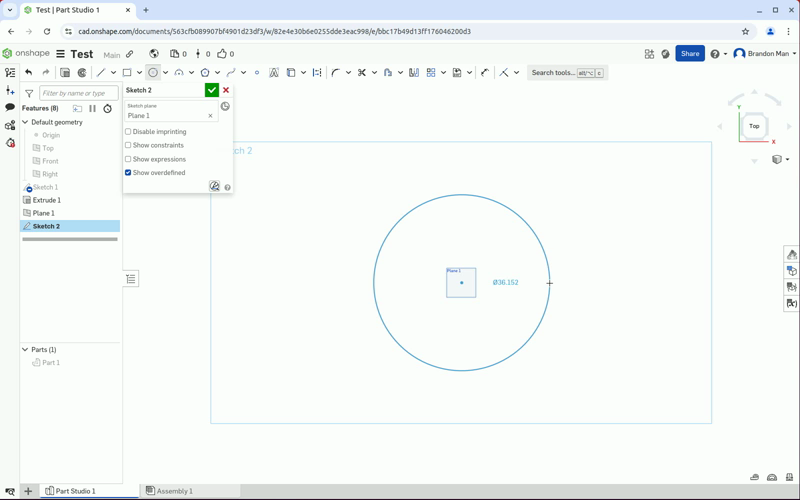
key(esc)
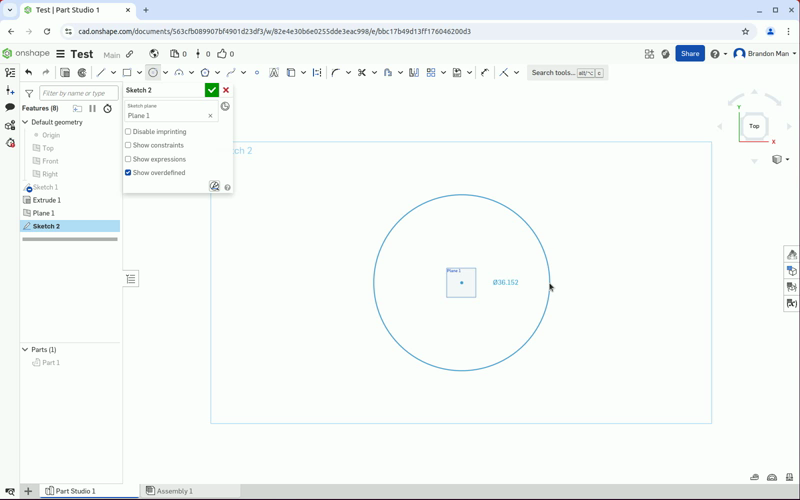
key(c)
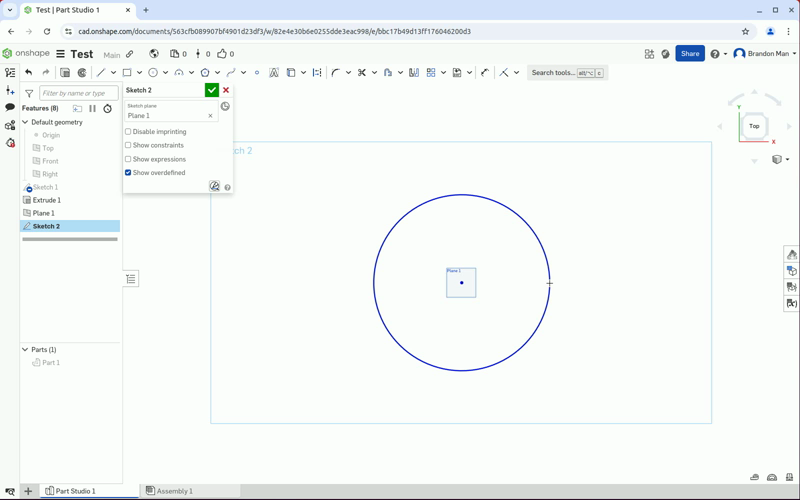
key_down(shift)
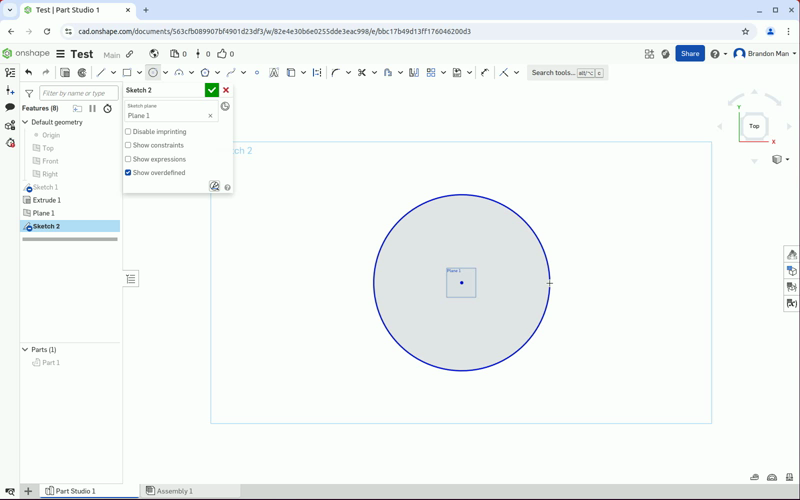
mouse_move(461, 282)
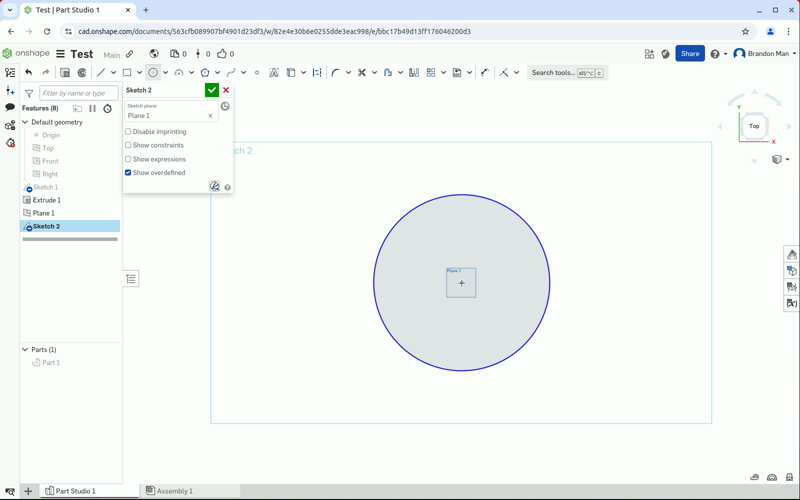
click(461, 282)
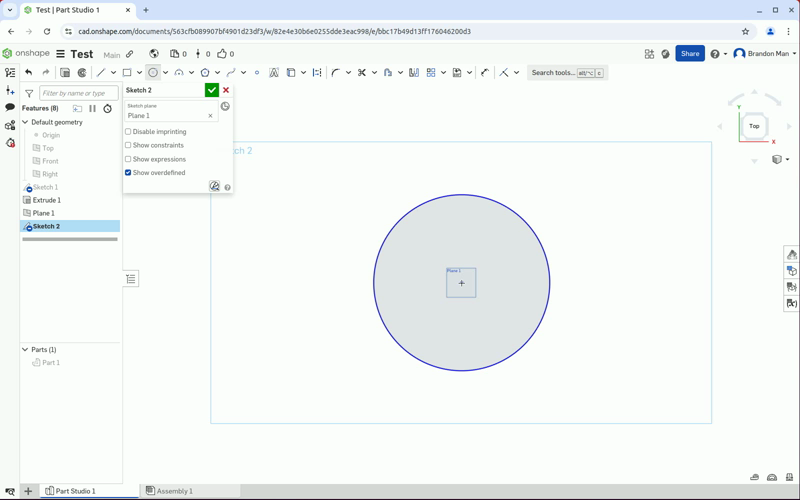
key_up(shift)
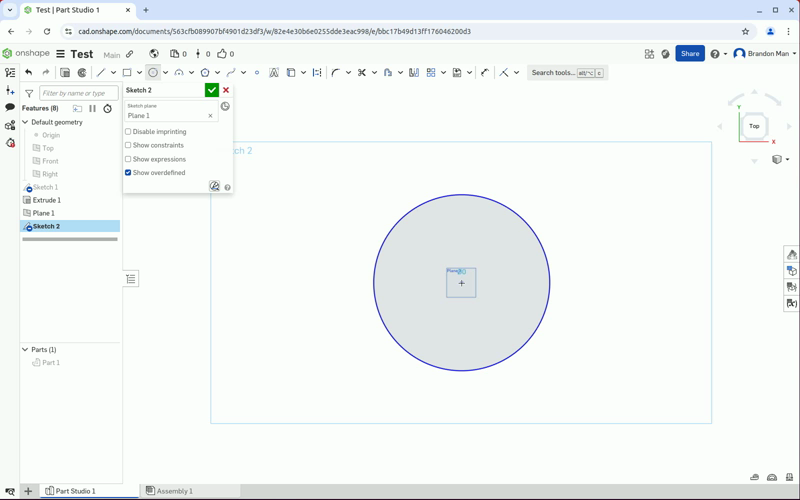
mouse_move(546, 282)
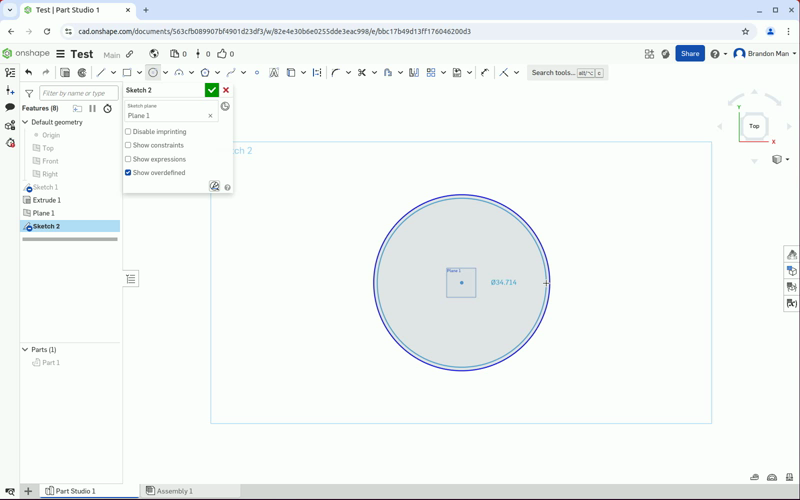
scroll(6)
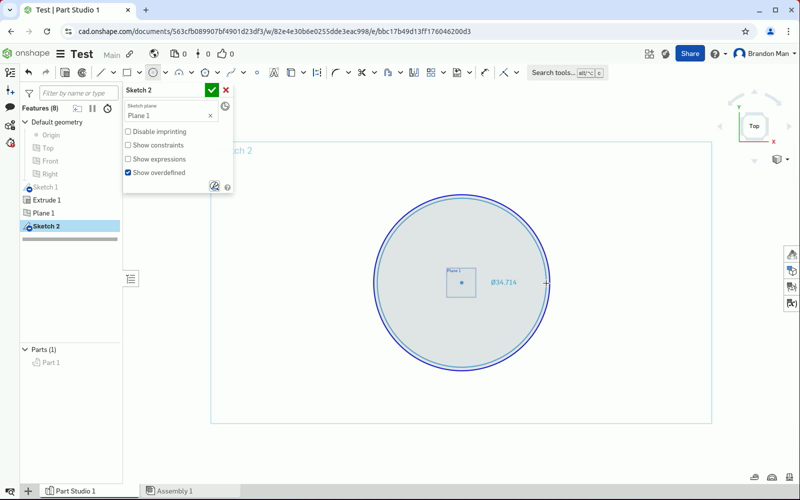
scroll(6)
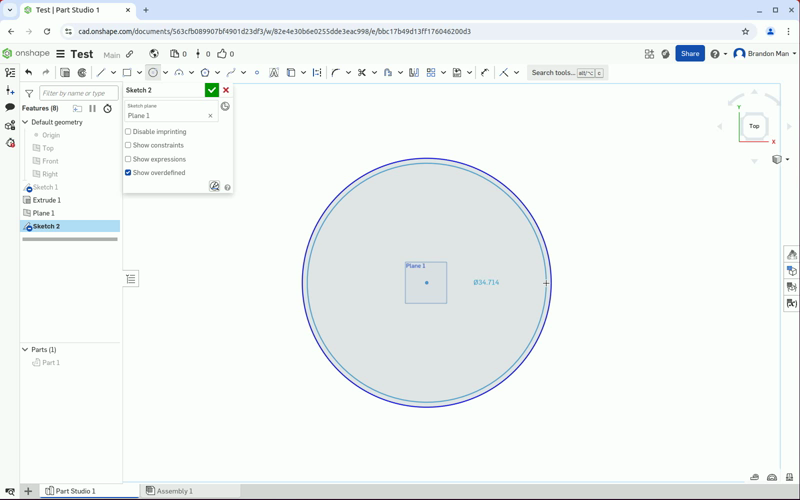
scroll(6)
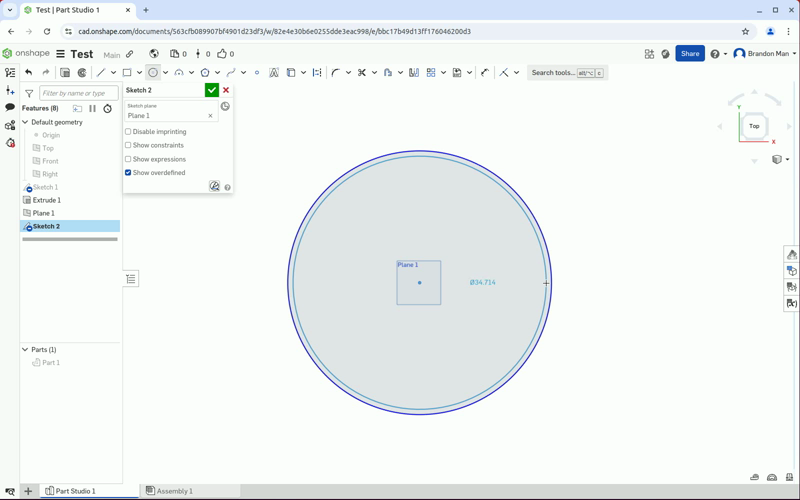
scroll(6)
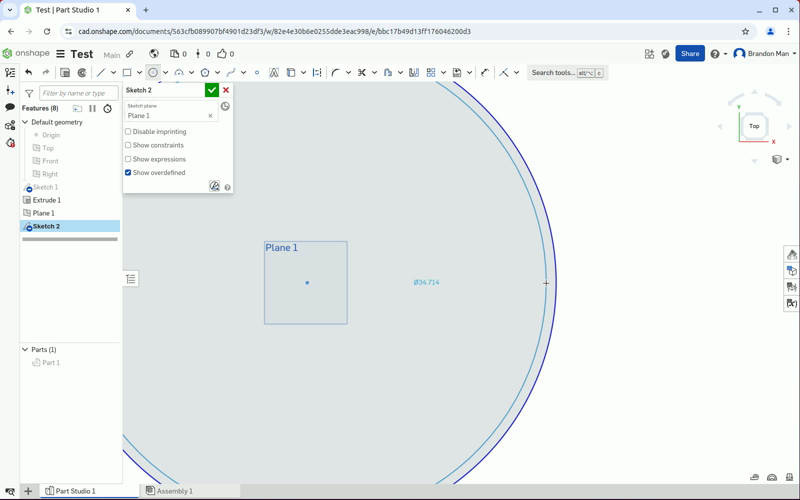
scroll(6)
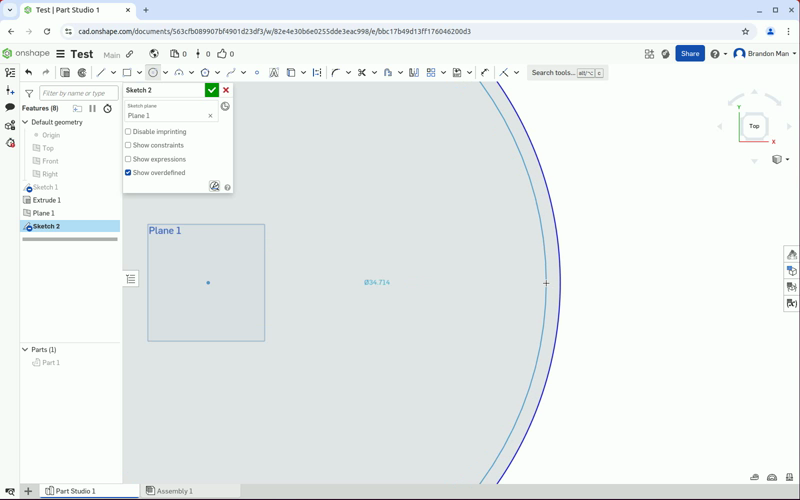
scroll(6)
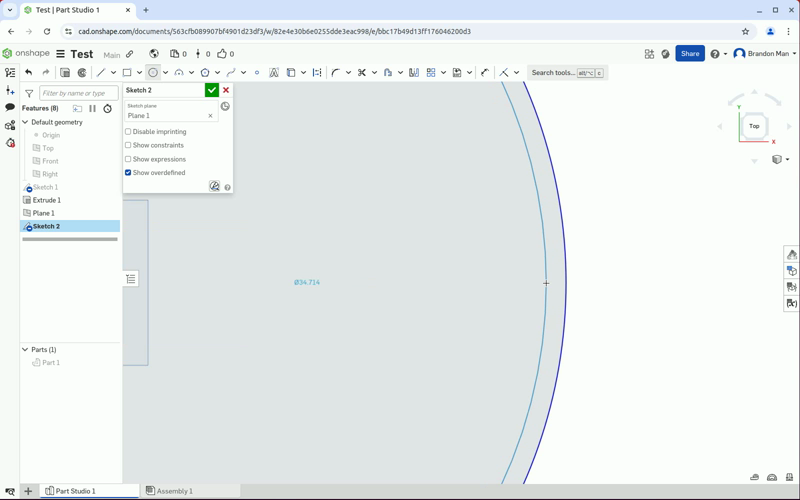
scroll(6)
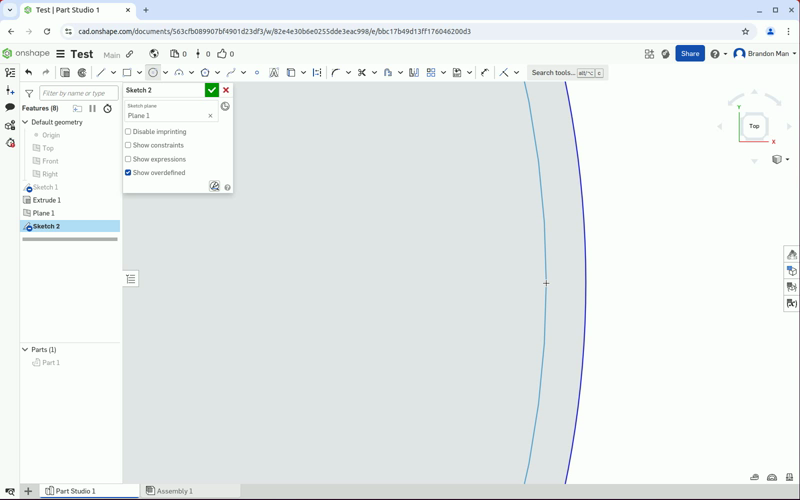
click(546, 282)
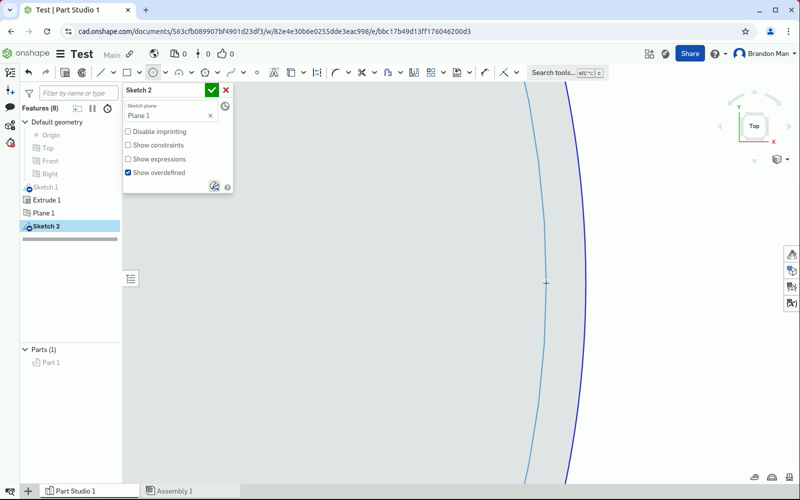
scroll(-6)
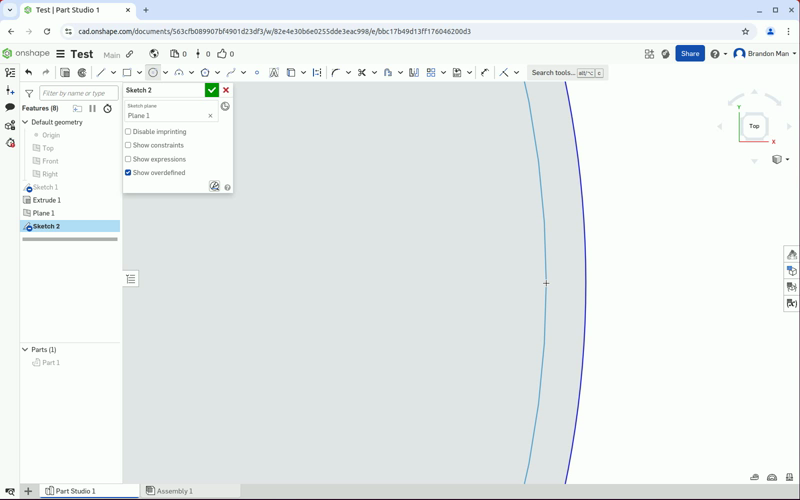
scroll(-6)
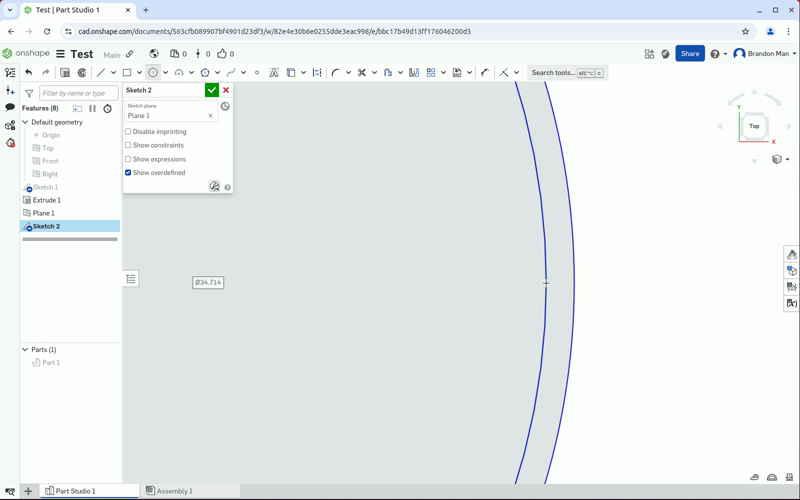
scroll(-6)
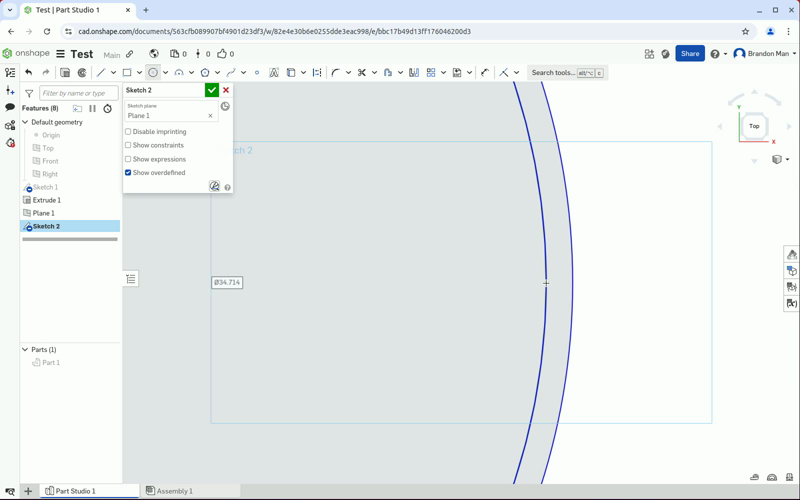
scroll(-6)
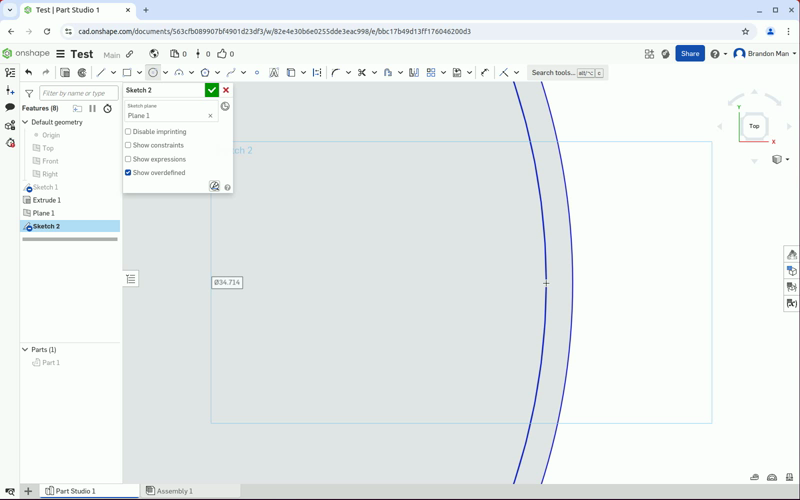
scroll(-6)
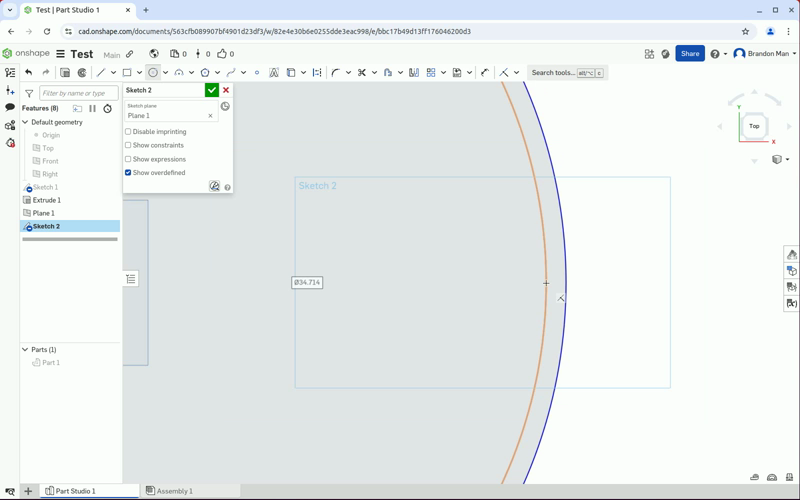
scroll(-6)
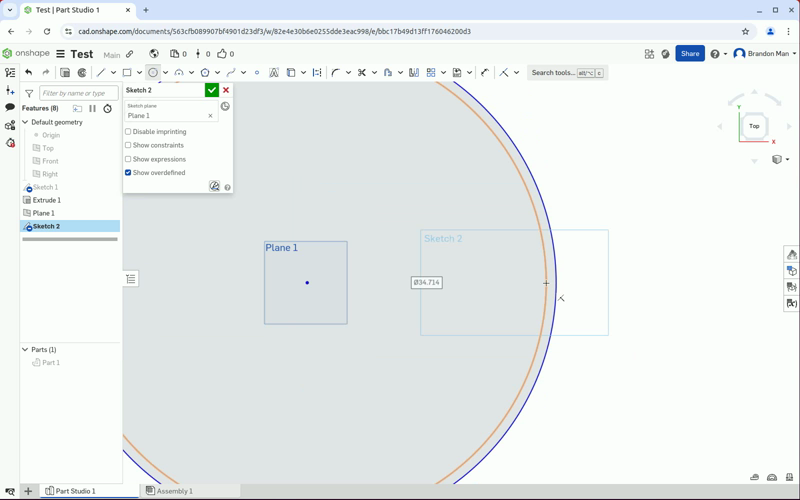
scroll(-6)
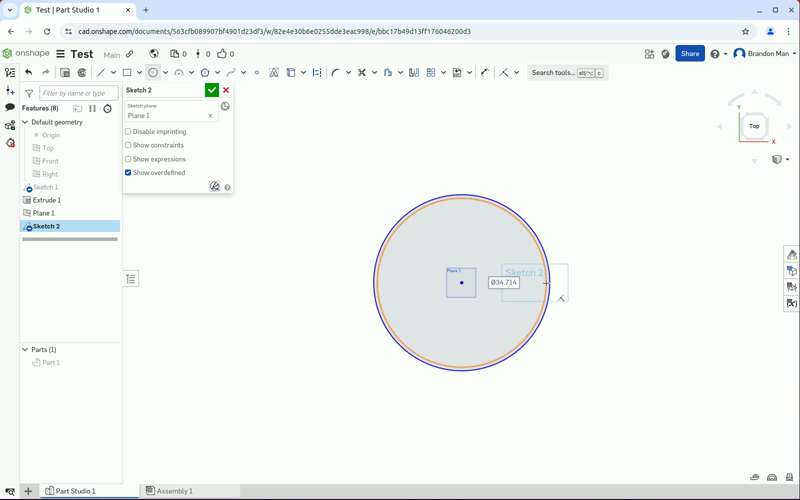
key(esc)
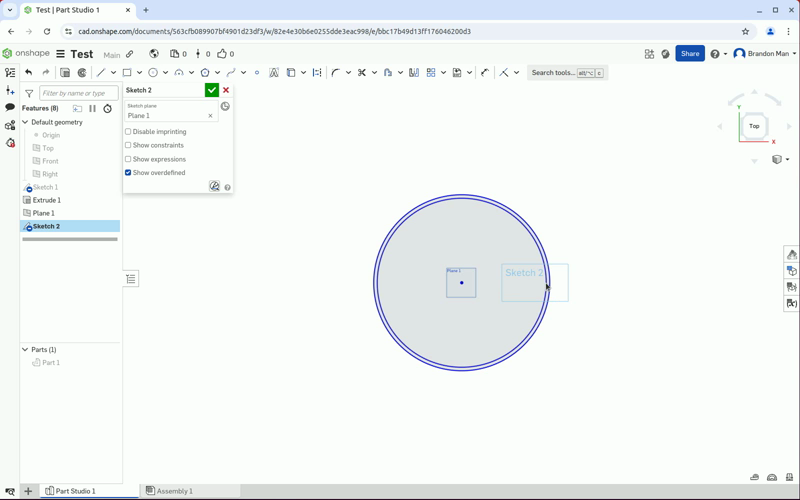
mouse_move(505, 357)
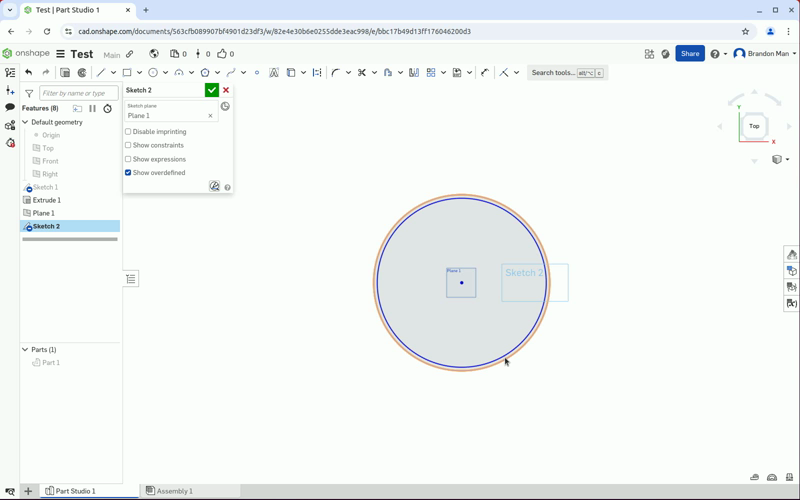
click(505, 357)
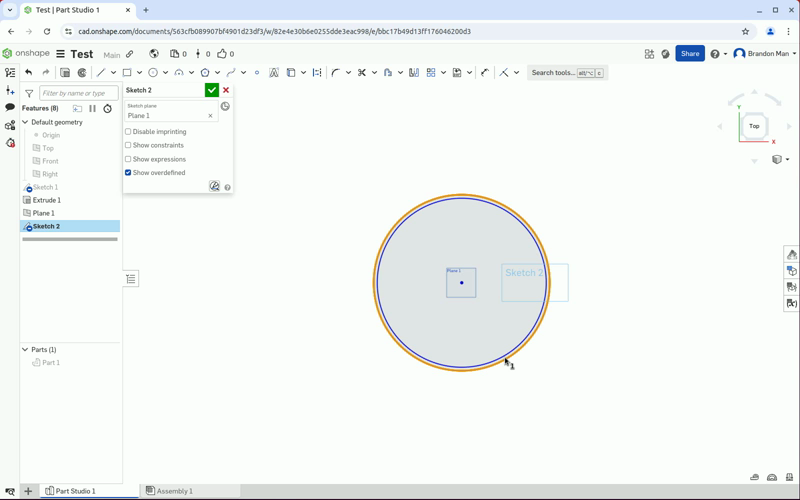
mouse_move(73, 352)
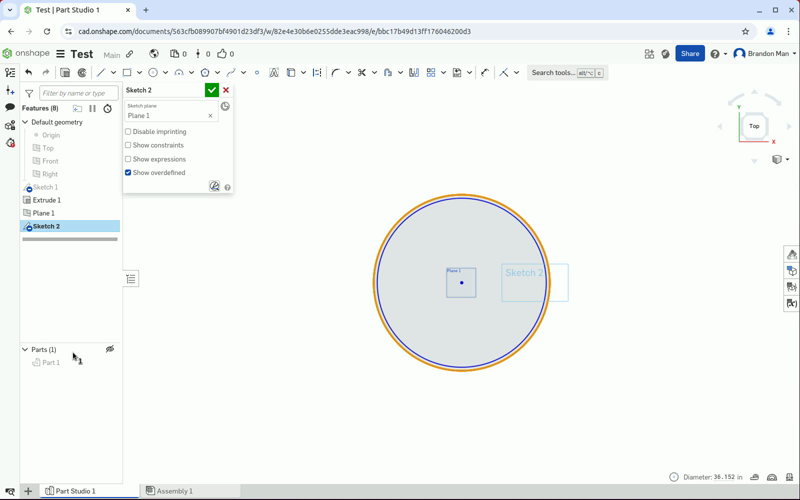
key(shift+y)
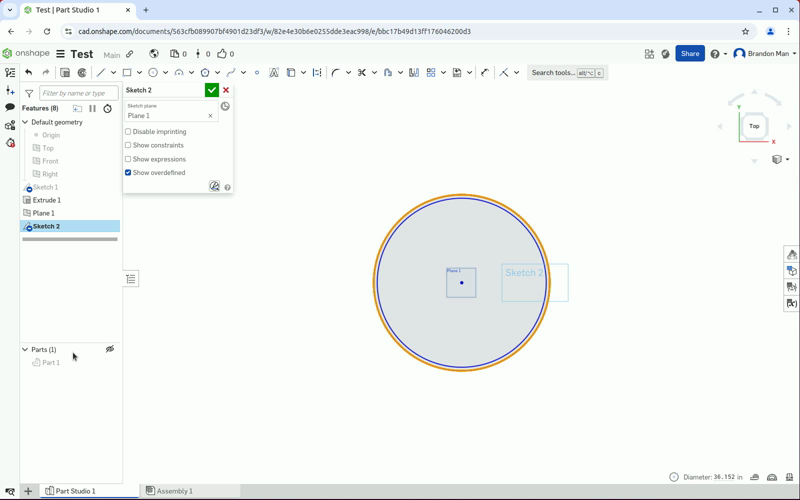
key(shift+e)
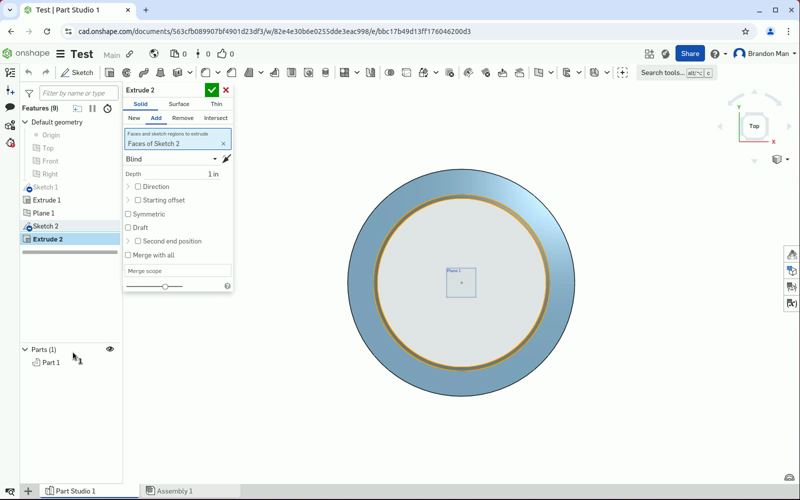
mouse_move(143, 106)
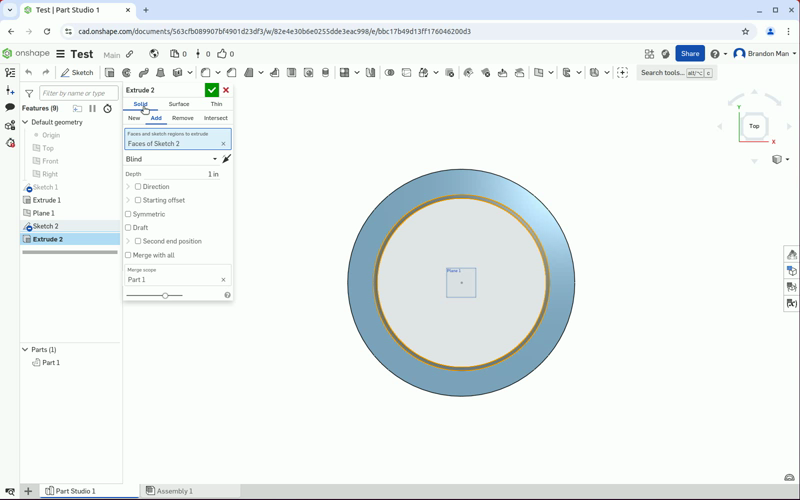
click(143, 106)
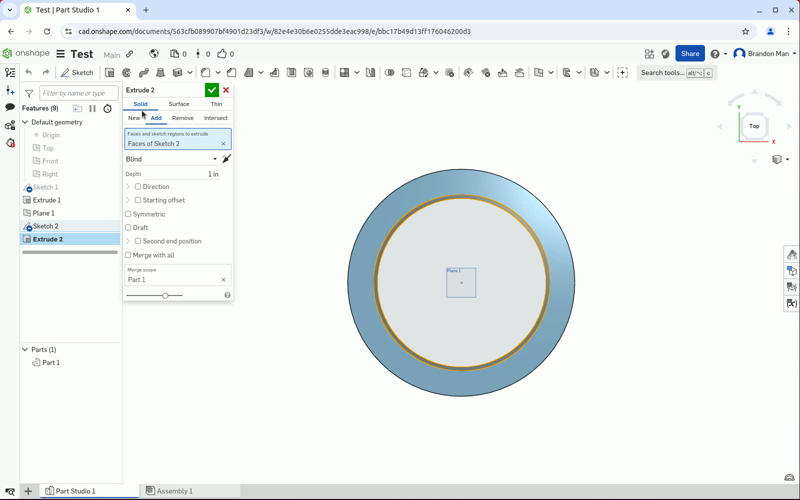
mouse_move(137, 120)
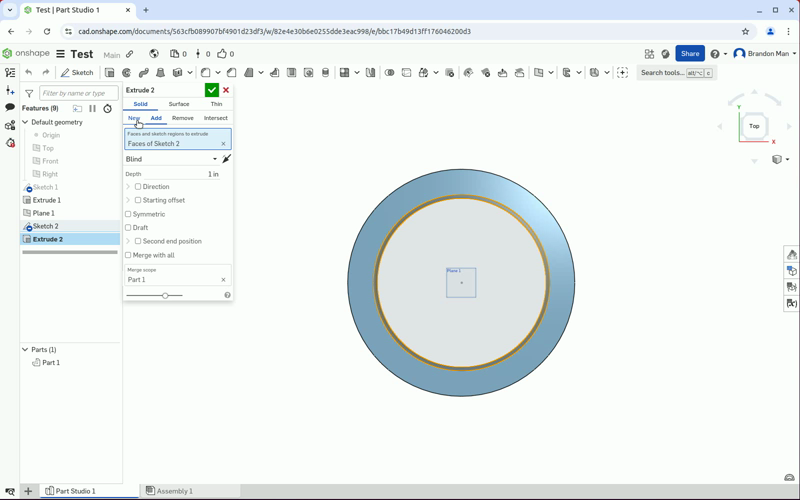
click(137, 120)
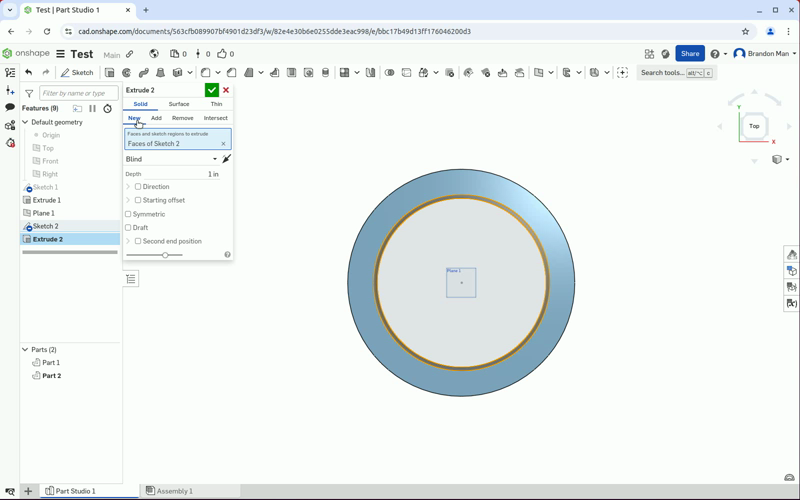
key(tab, 4)
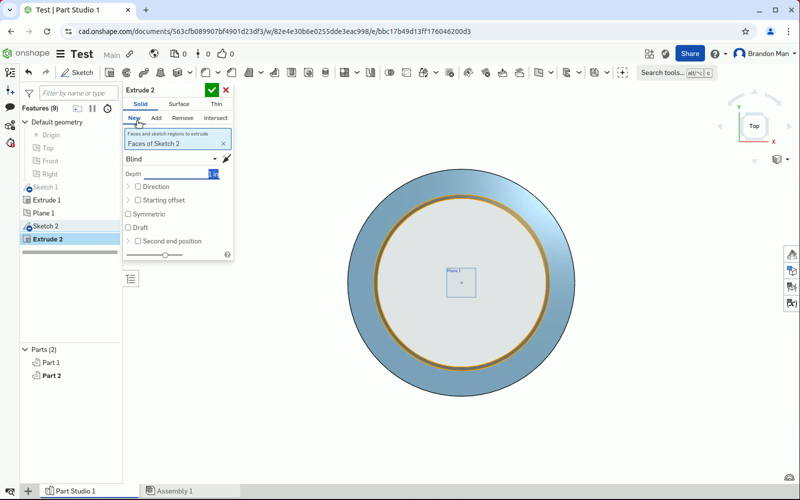
text(1.444)
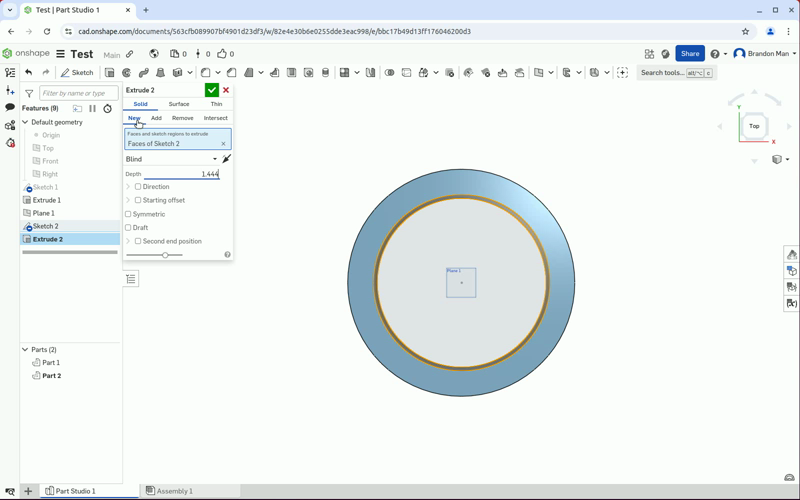
key(enter)
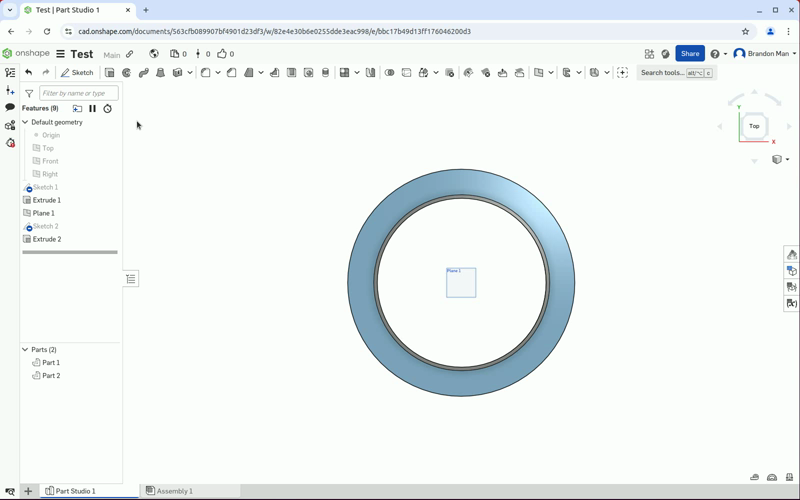
key(shift+h)
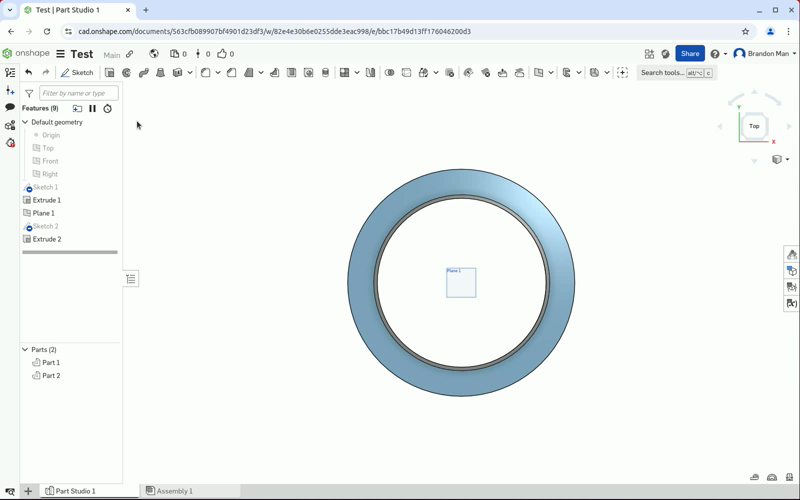
key(shift+h)
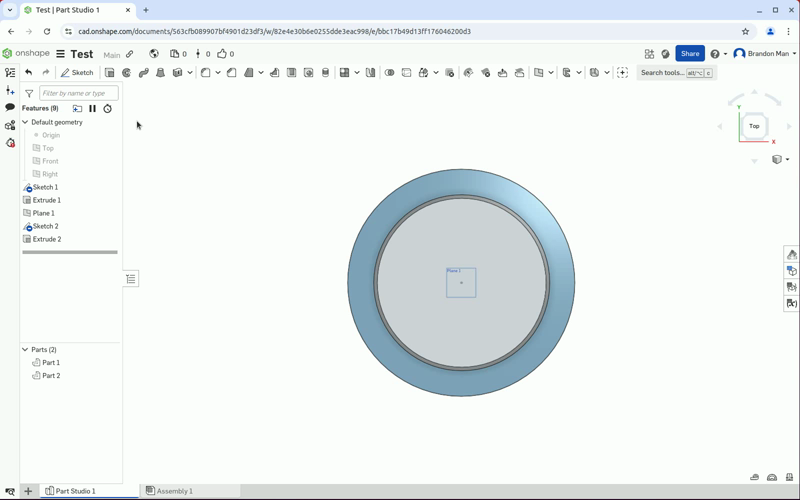
key(shift+7)
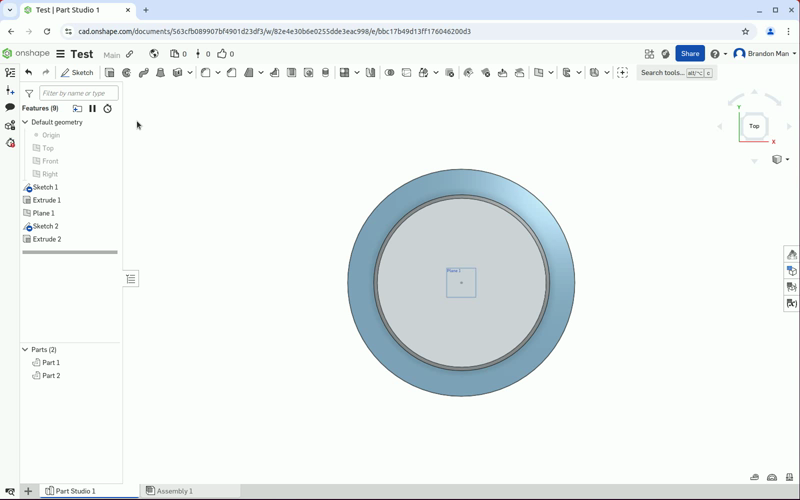
key(up, 3)
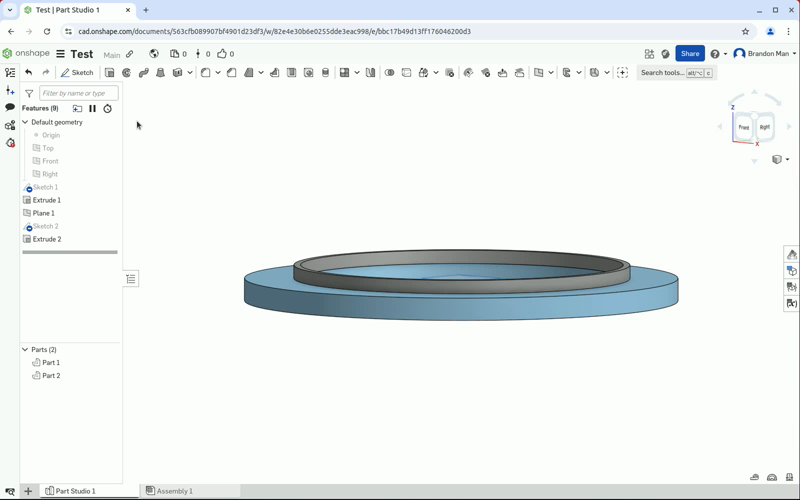
key(left, 3)
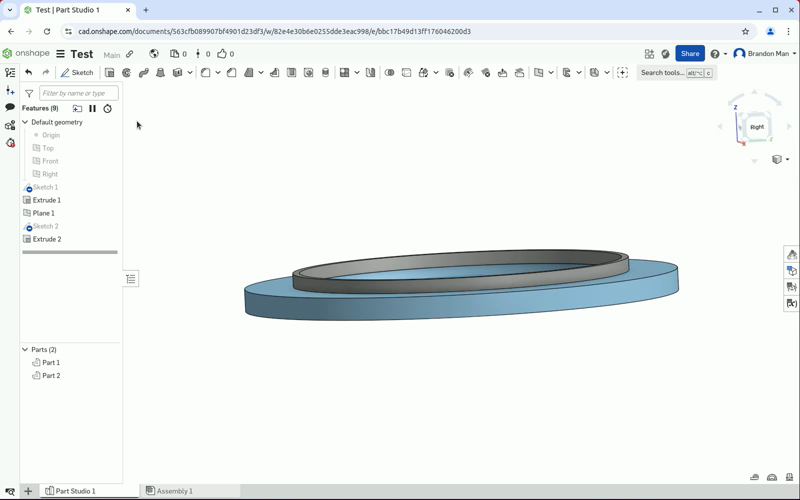
key(right, 3)
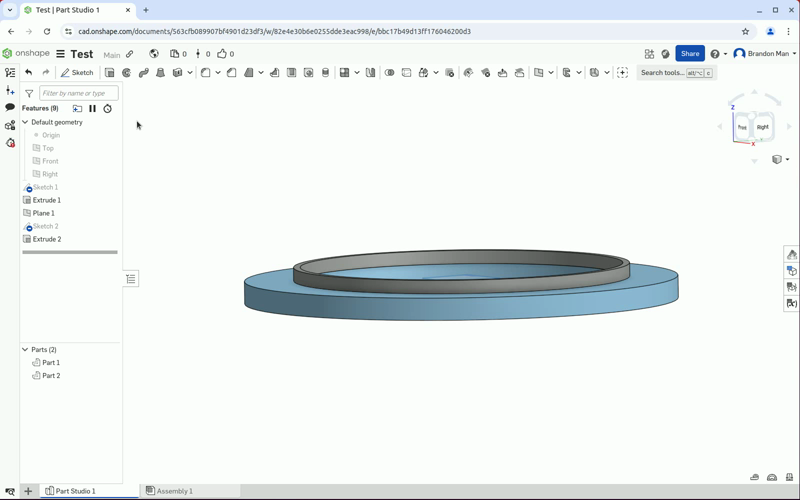
key(down, 3)
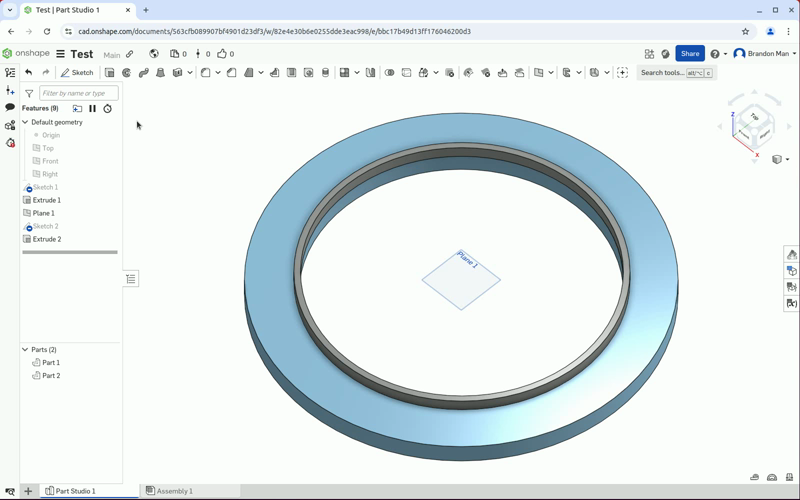
mouse_move(73, 189)
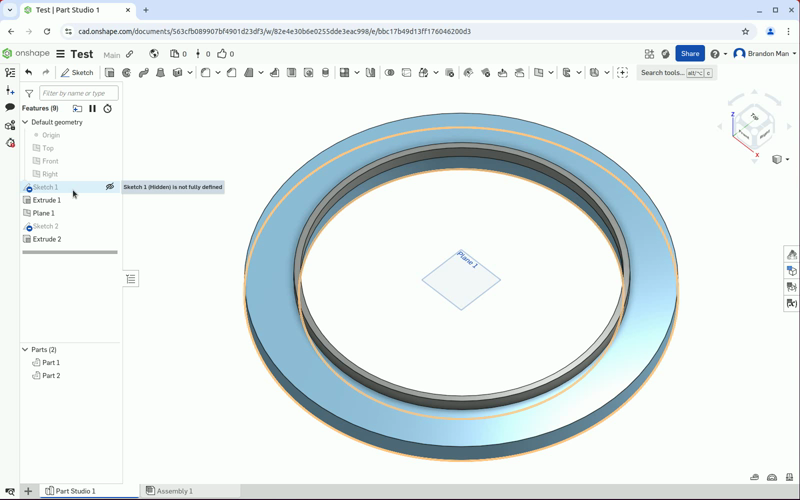
click(73, 189)